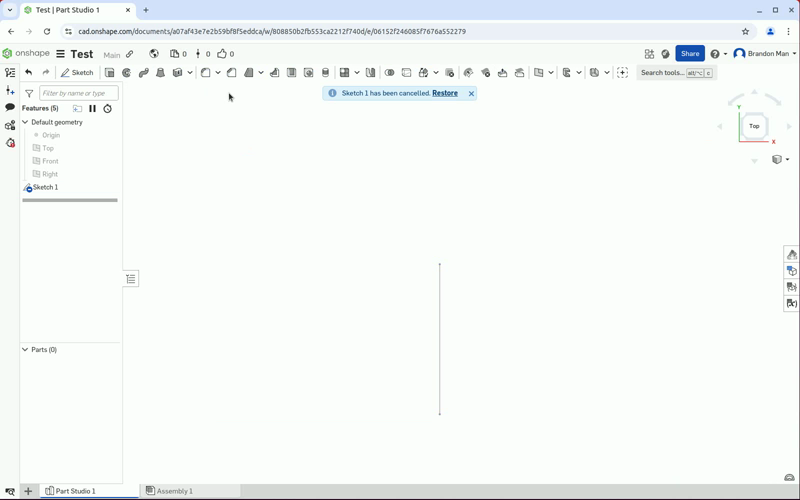
key(shift+h)
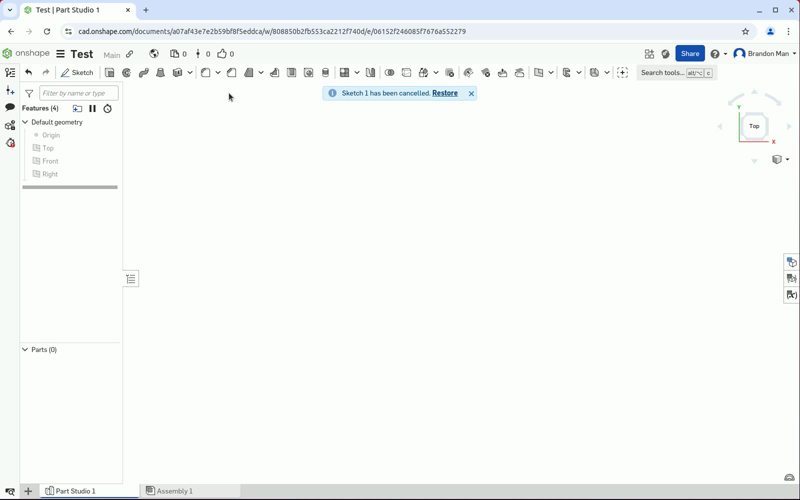
mouse_move(73, 352)
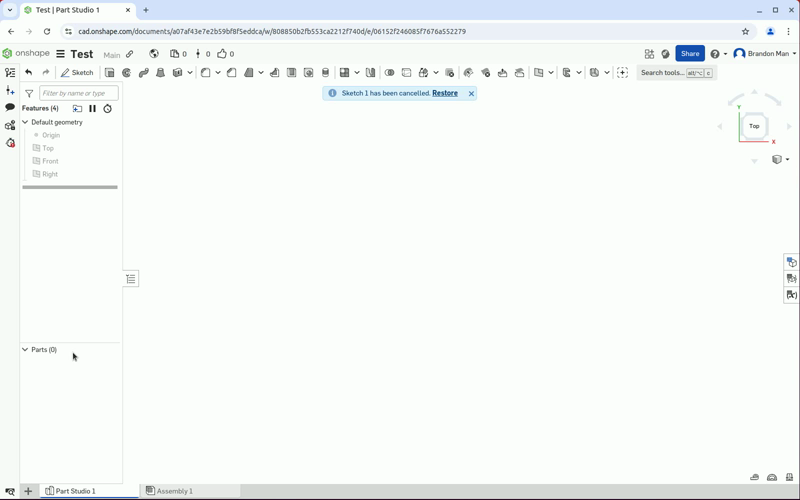
key(y)
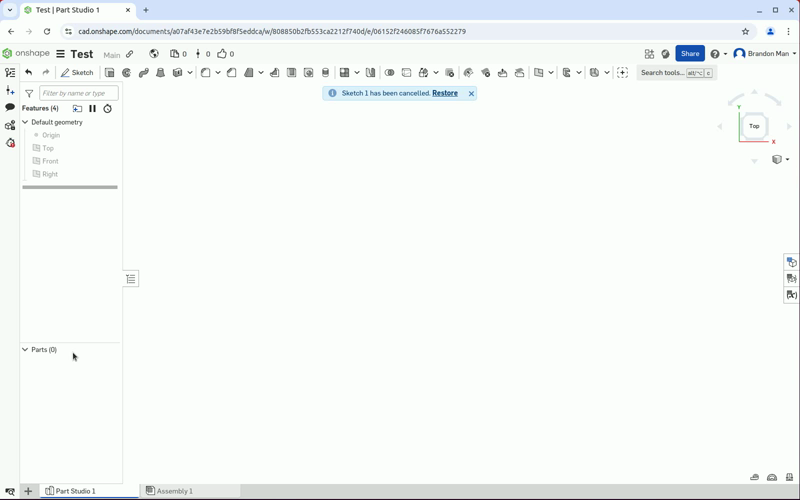
key(shift+p)
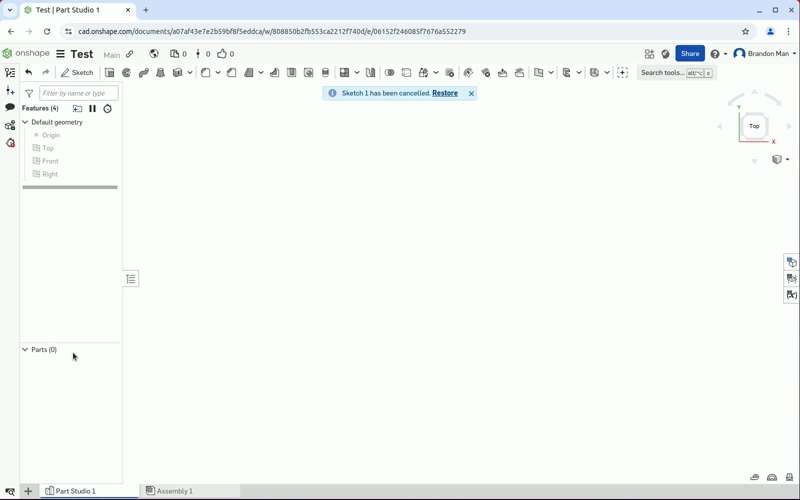
key(space)
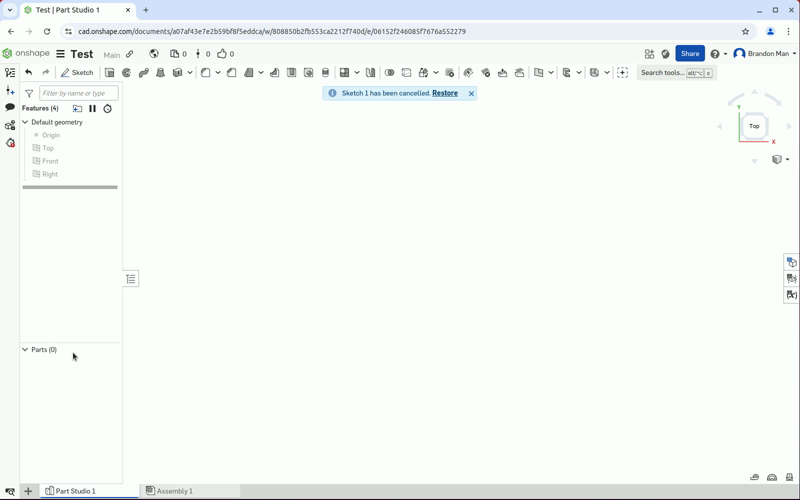
key_down(shift)
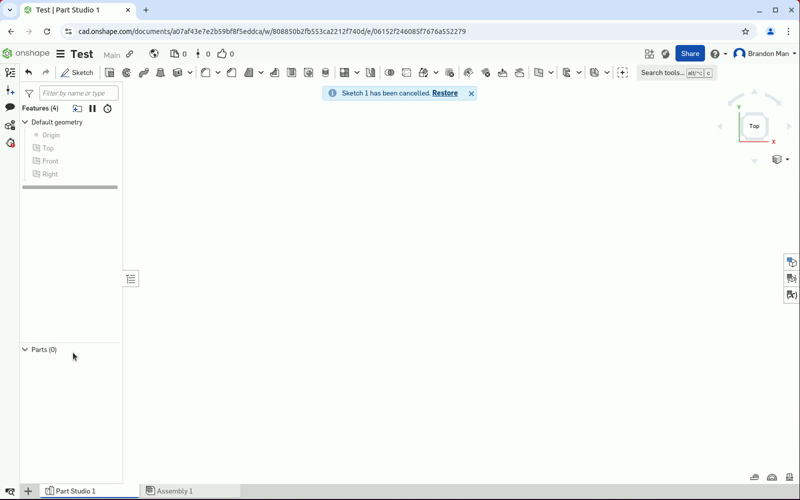
key(up)
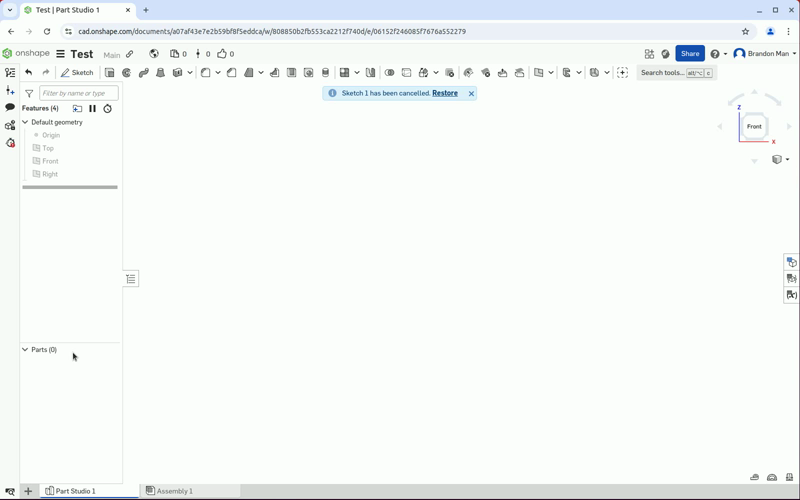
key_up(shift)
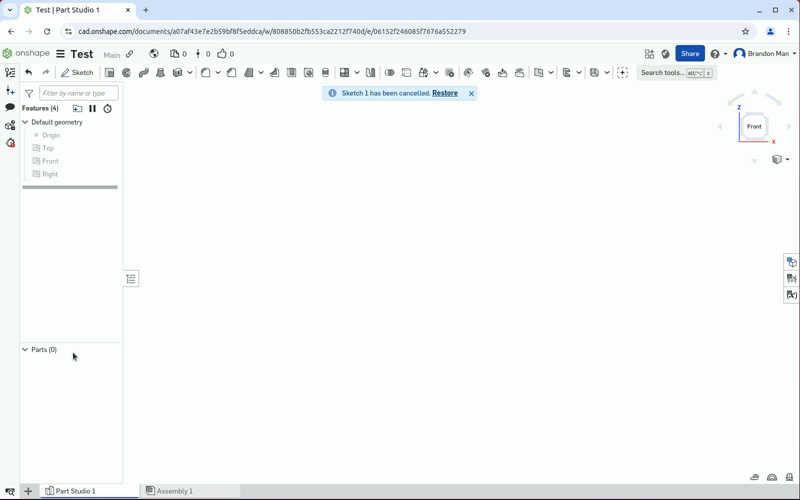
mouse_move(73, 352)
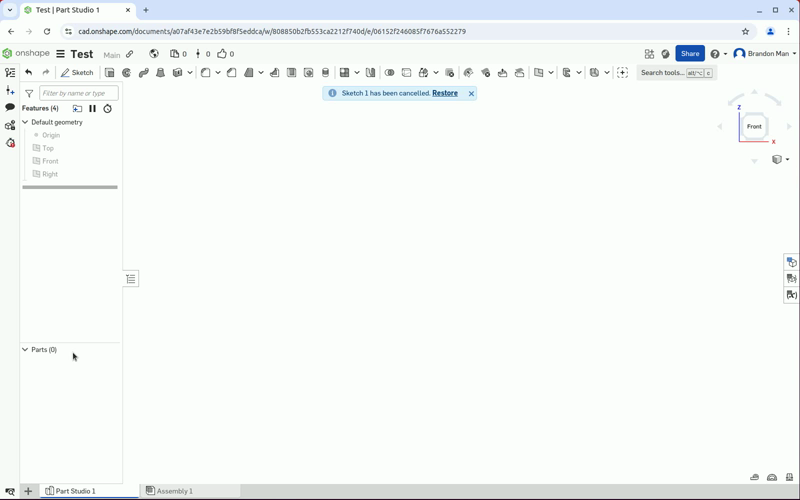
key(shift+y)
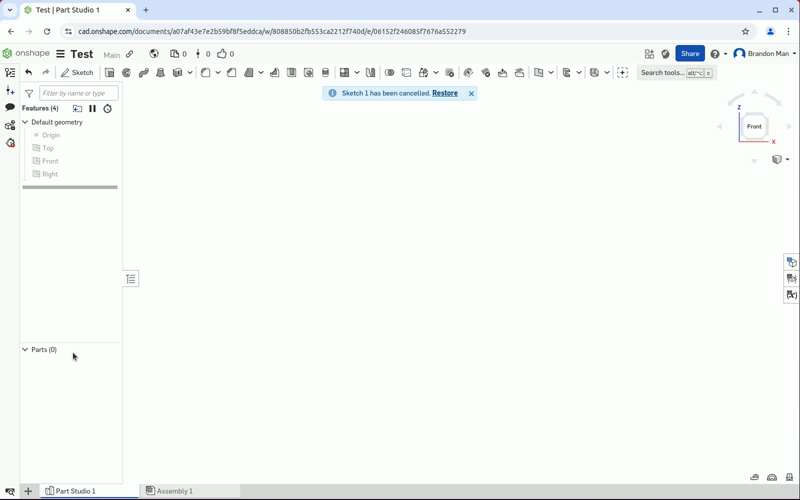
key(shift+s)
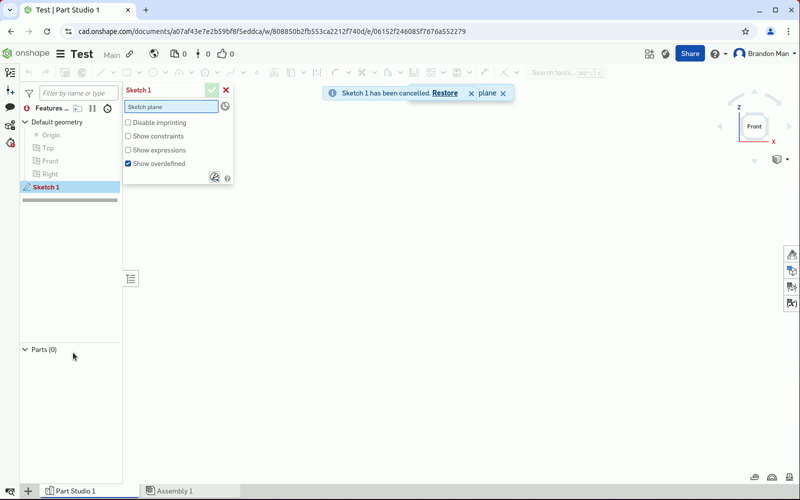
mouse_move(73, 163)
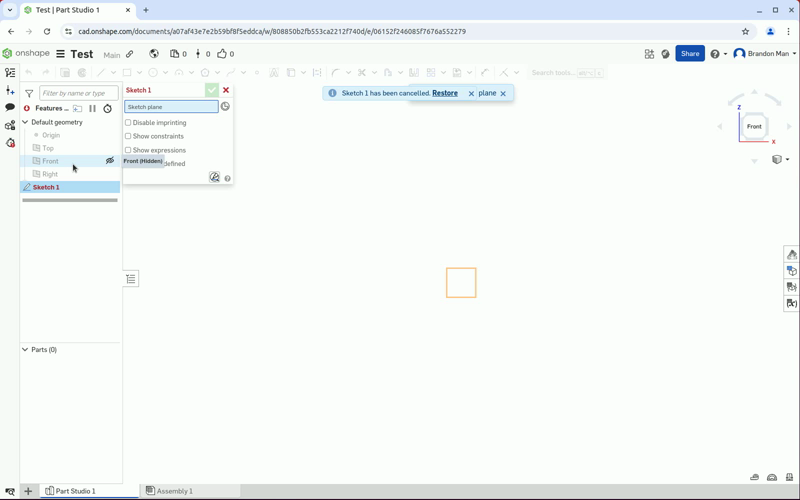
click(73, 163)
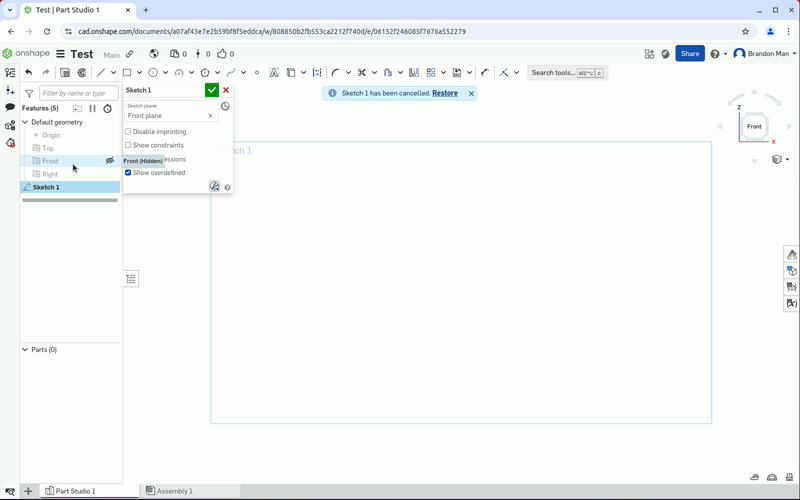
mouse_move(73, 352)
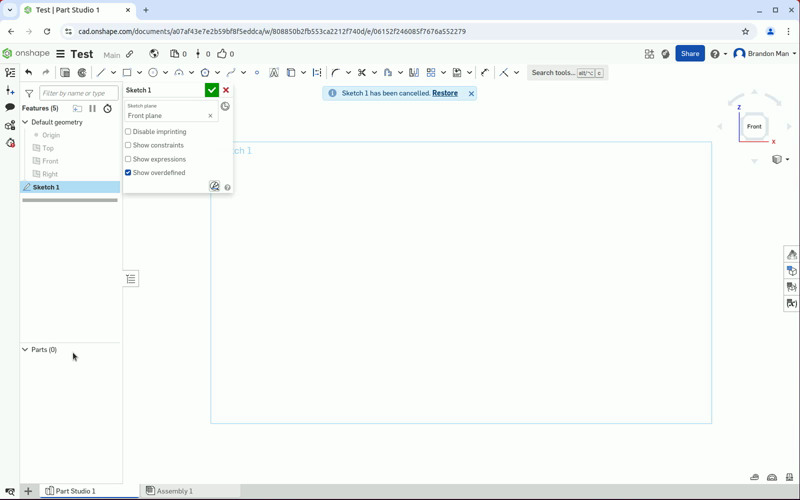
key(y)
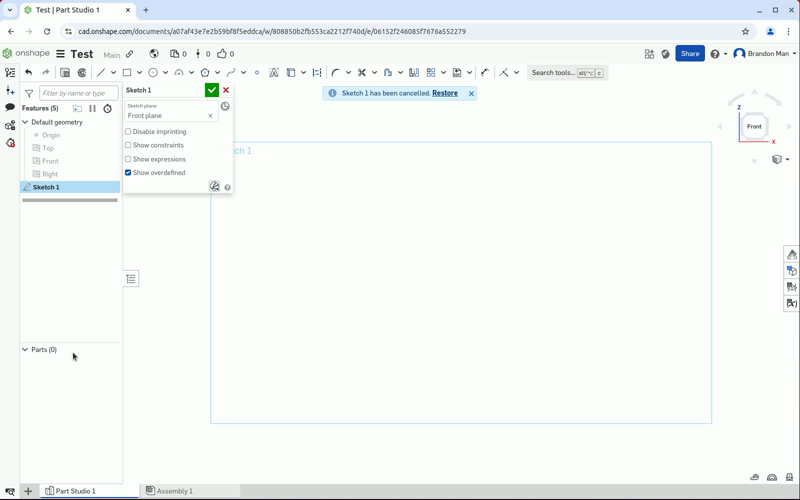
key(l)
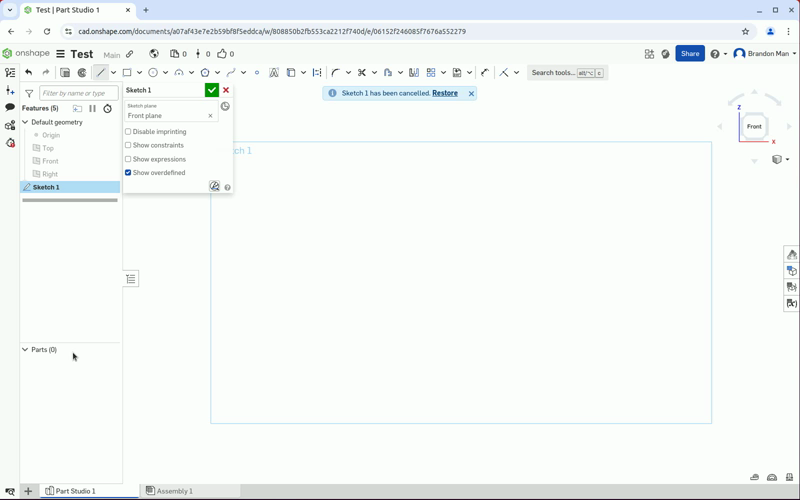
key_down(shift)
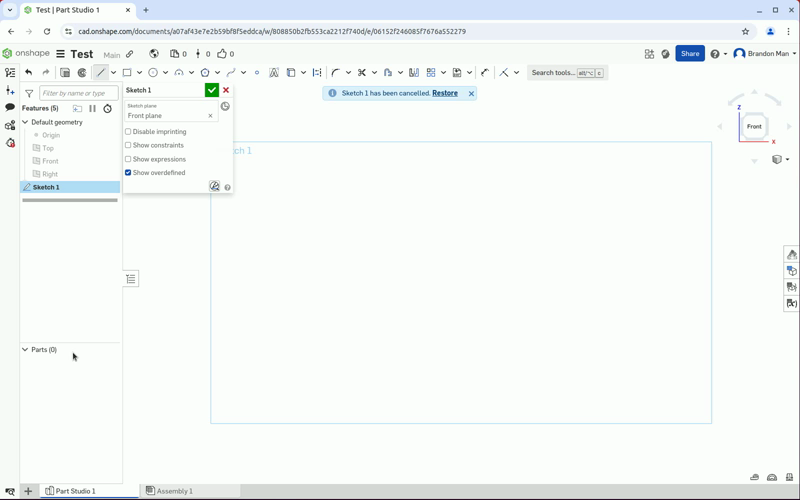
mouse_move(348, 282)
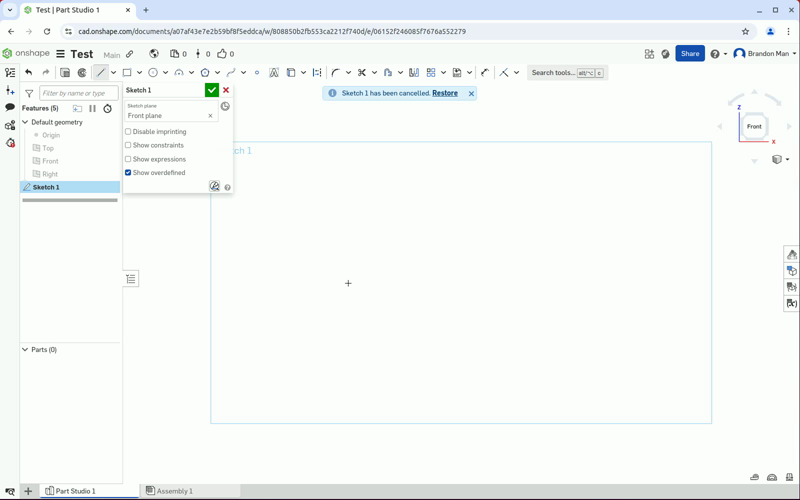
click(348, 282)
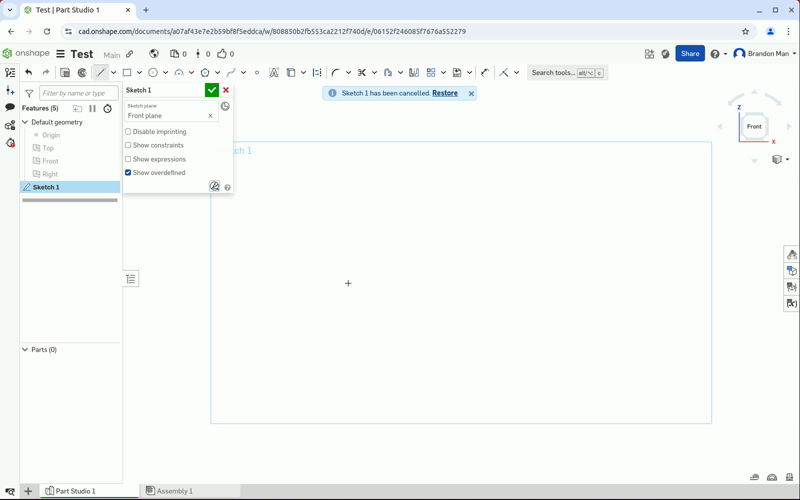
key_up(shift)
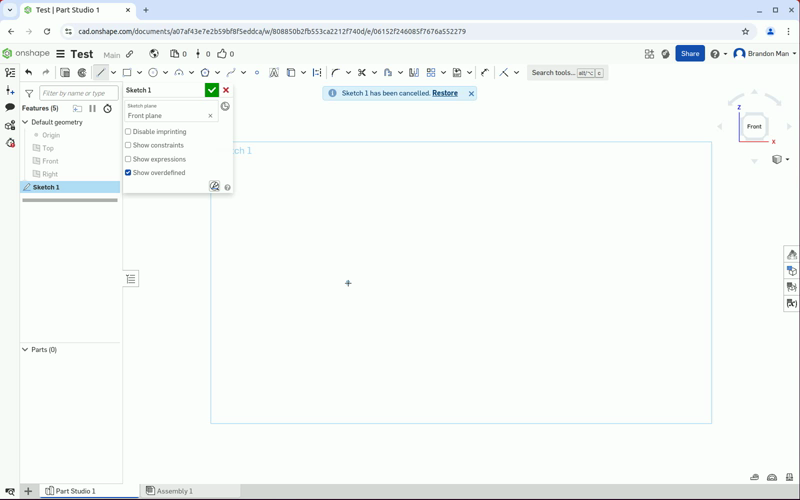
key_down(shift)
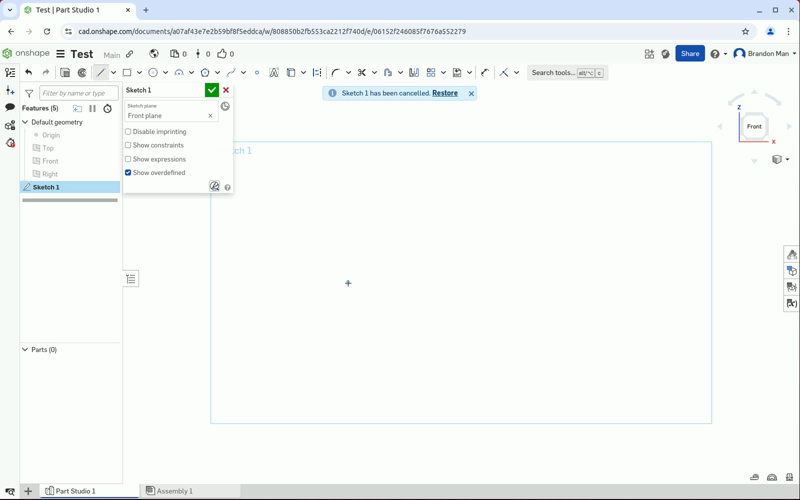
mouse_move(460, 282)
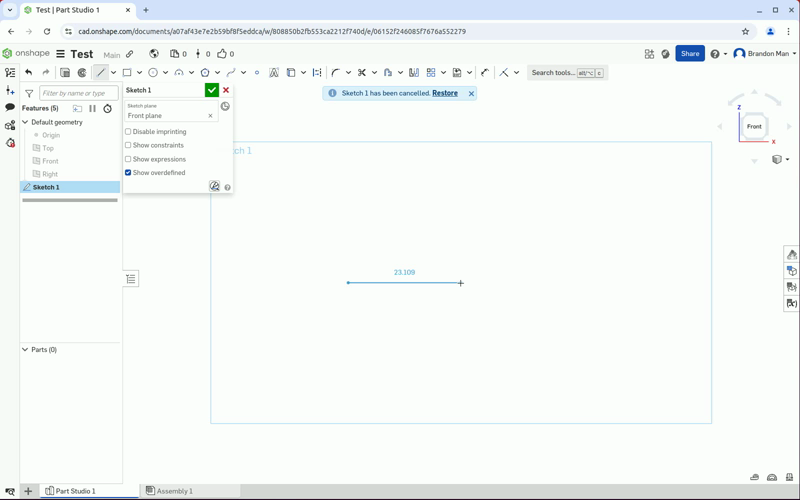
click(460, 282)
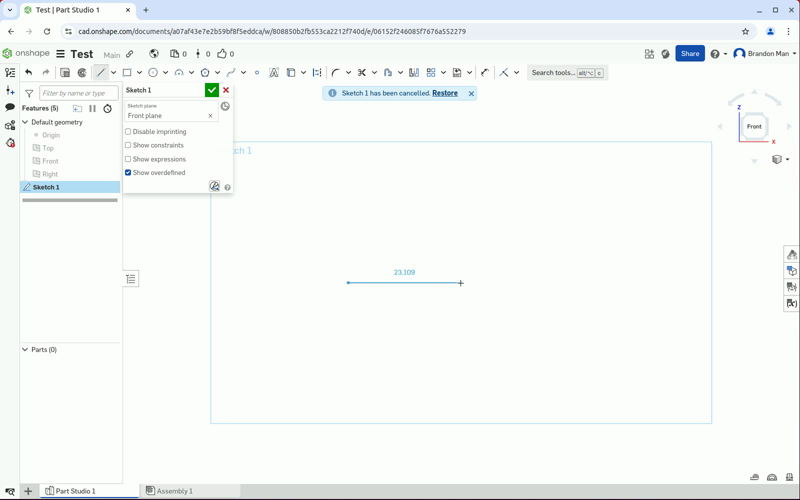
key_up(shift)
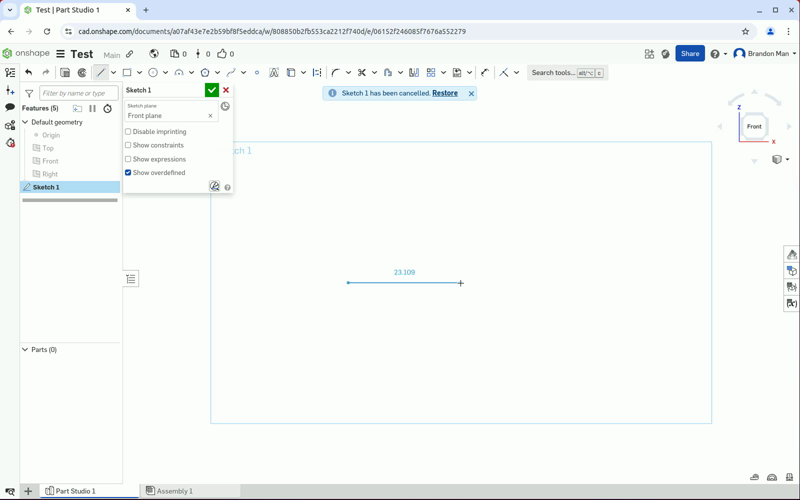
key_down(shift)
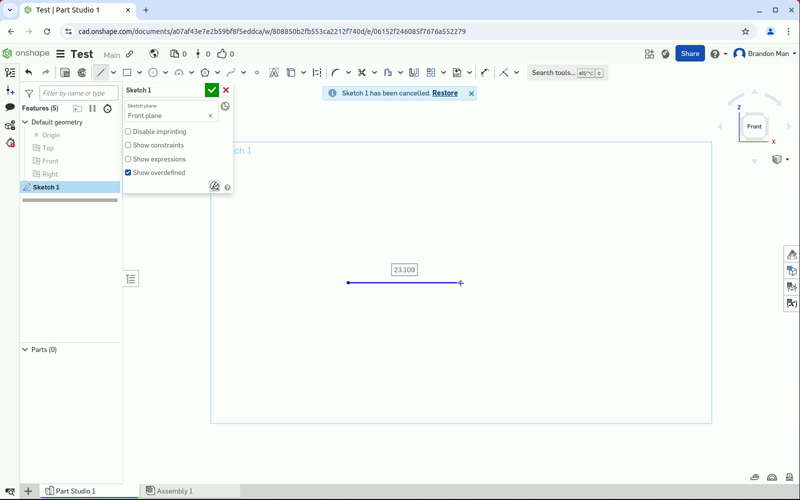
mouse_move(460, 170)
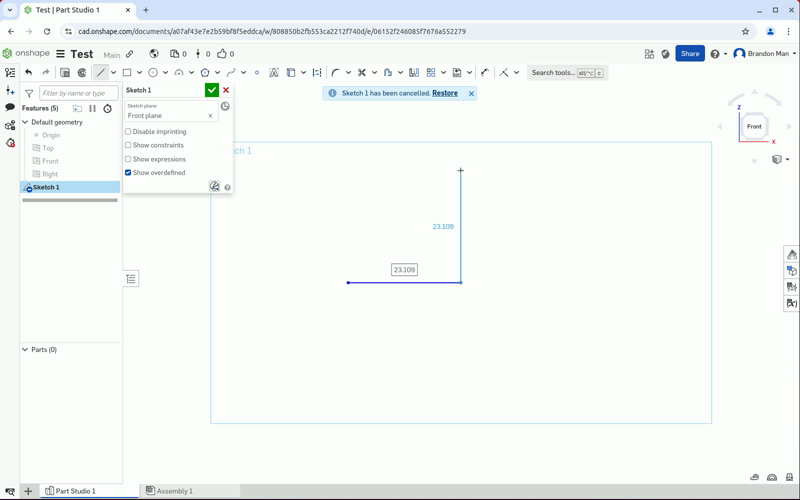
click(460, 170)
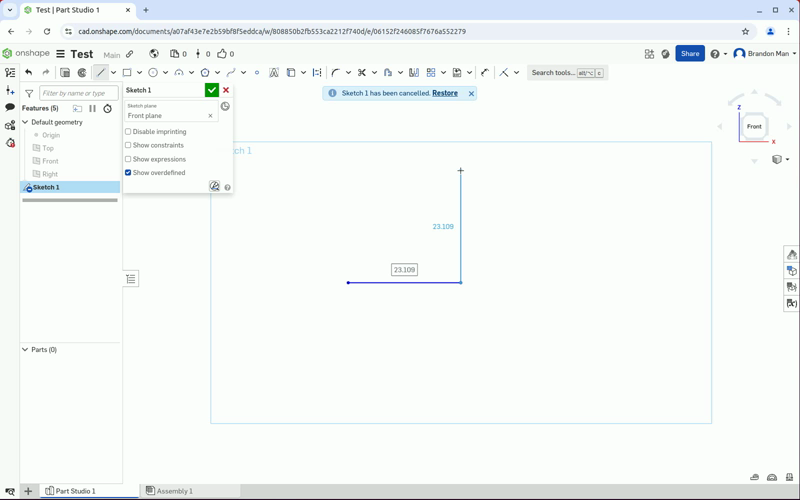
key_up(shift)
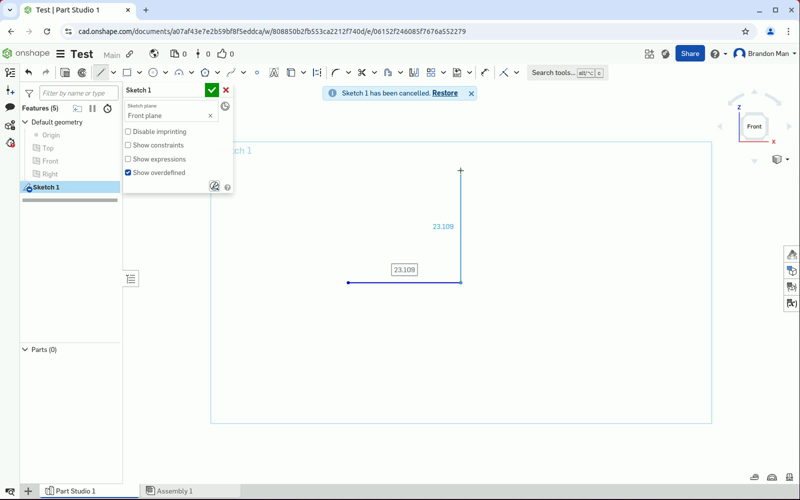
key_down(shift)
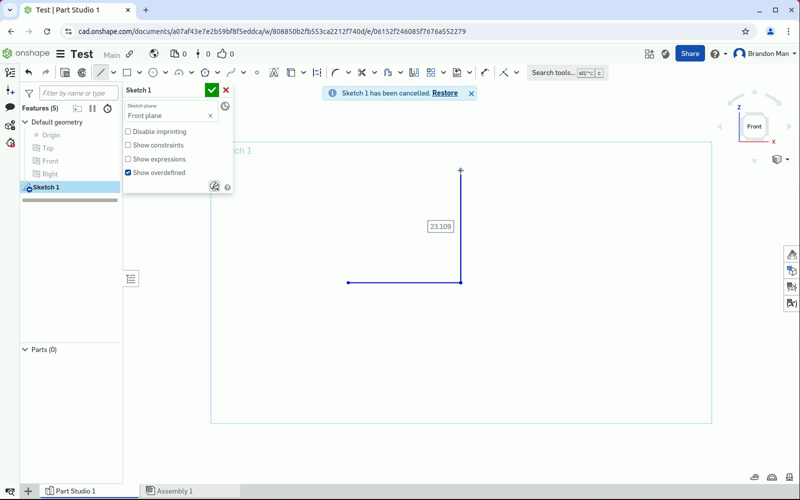
mouse_move(348, 170)
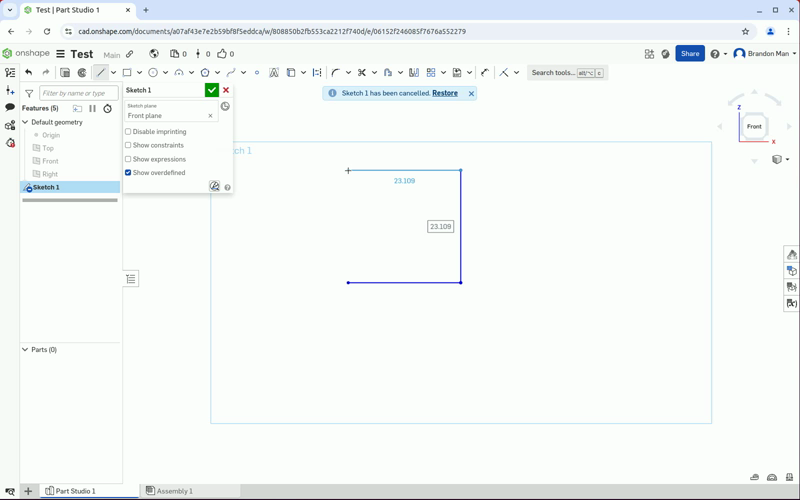
click(348, 170)
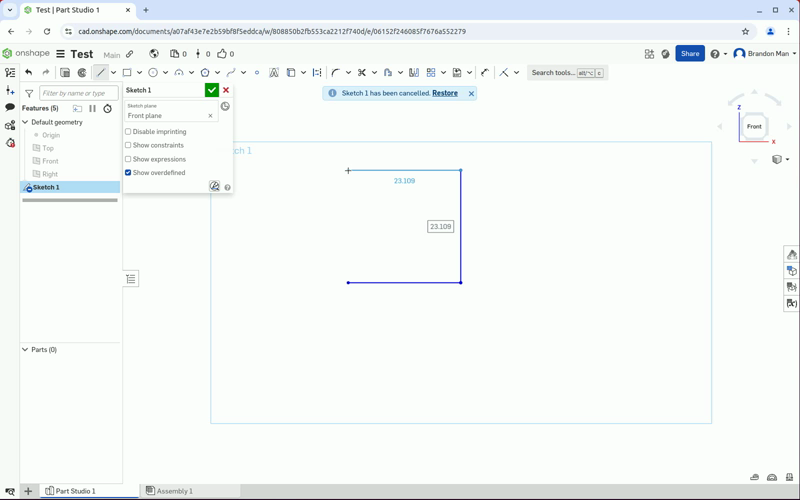
key_up(shift)
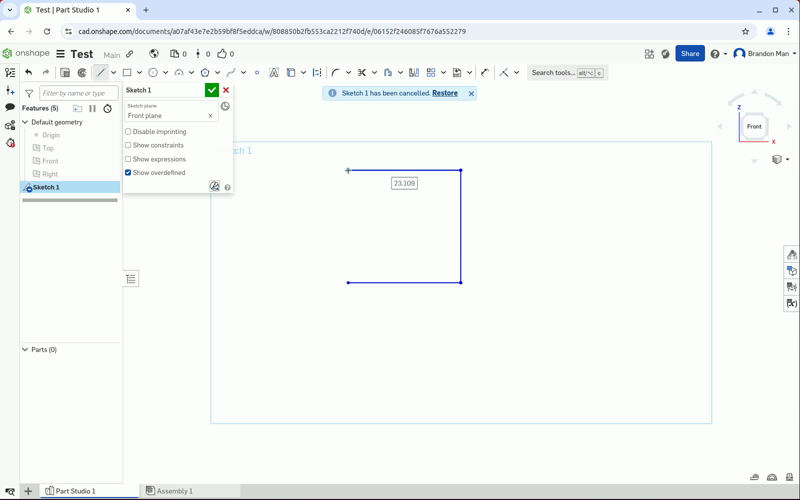
key_down(shift)
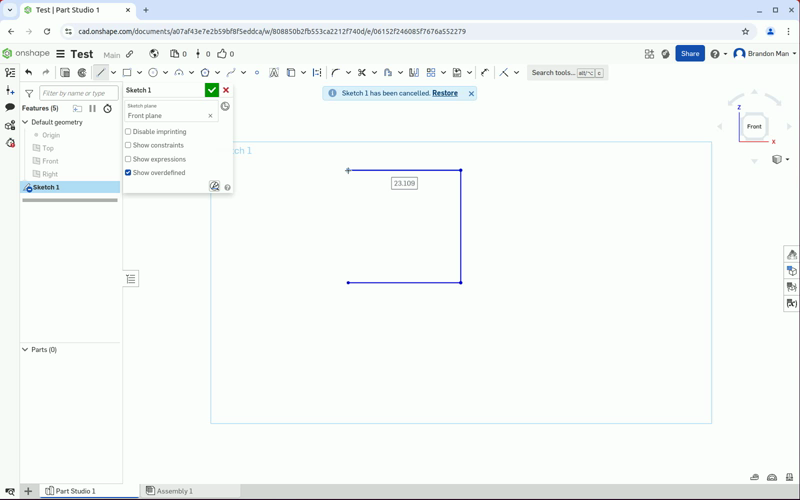
mouse_move(348, 282)
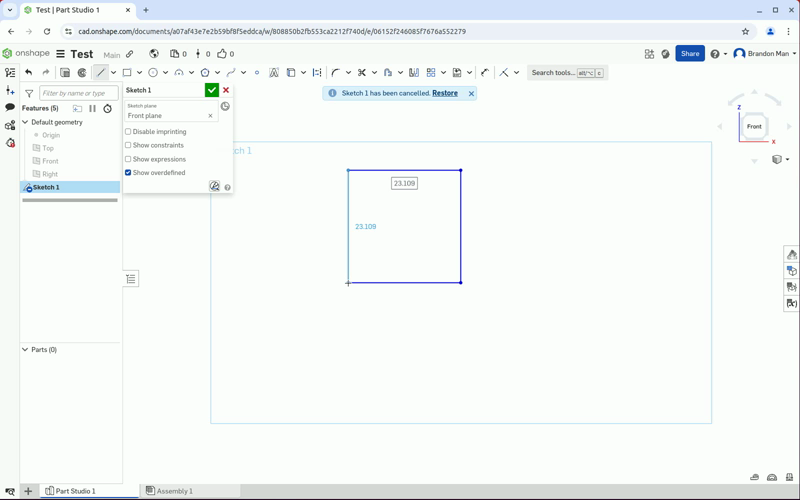
key_up(shift)
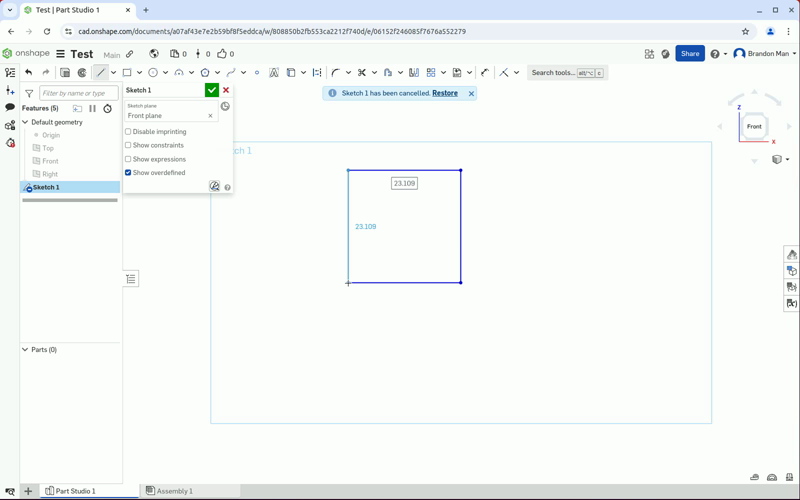
click(348, 282)
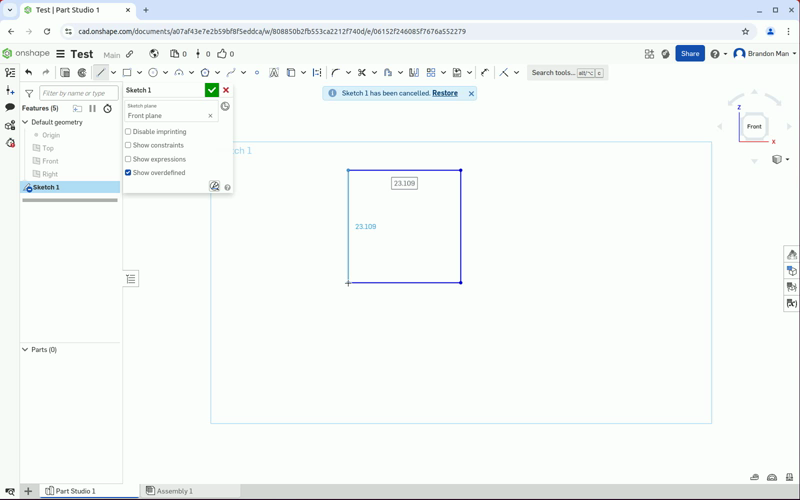
key(esc)
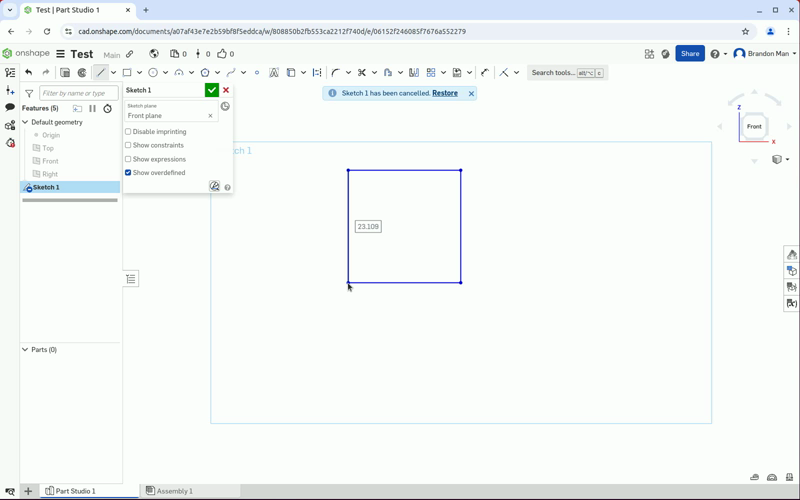
mouse_move(383, 191)
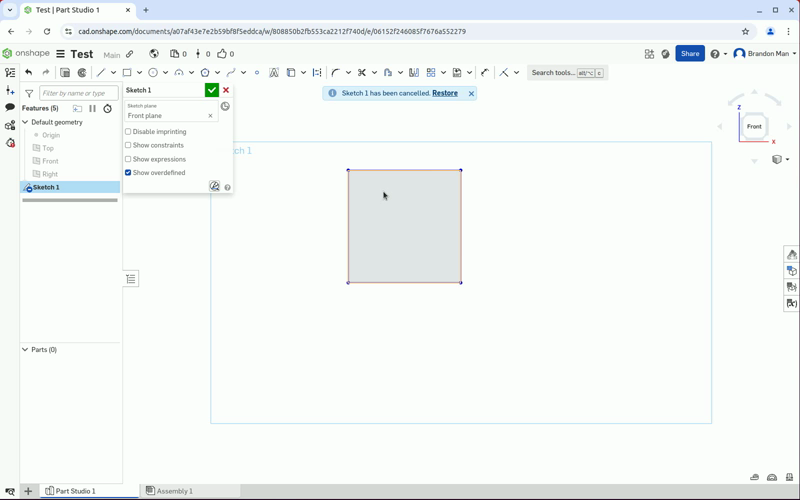
click(383, 191)
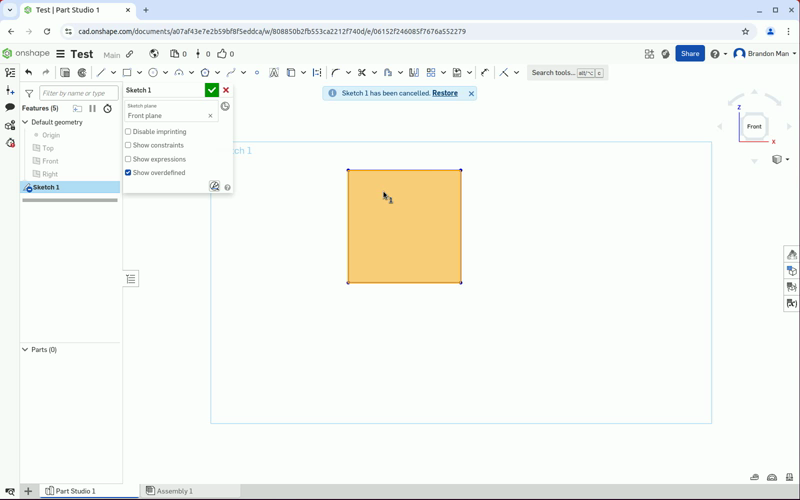
mouse_move(73, 352)
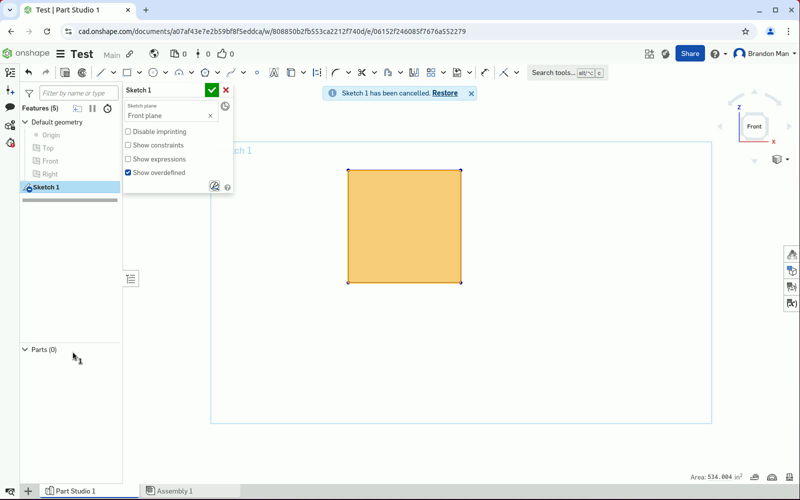
key(shift+y)
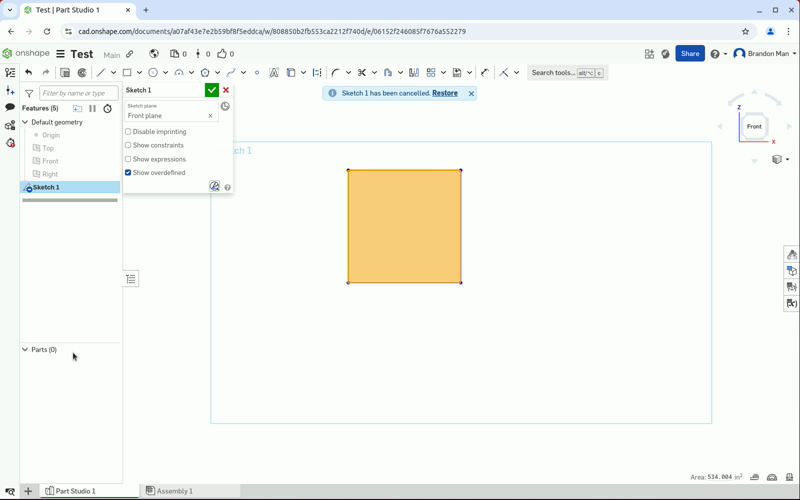
key(shift+e)
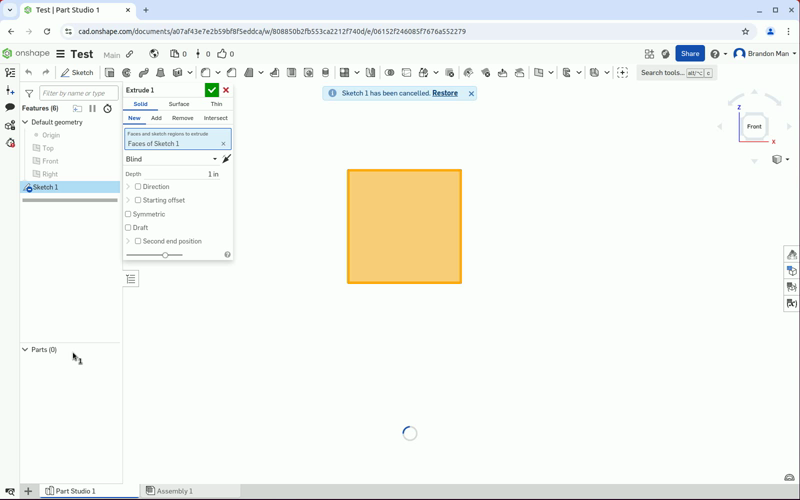
mouse_move(143, 106)
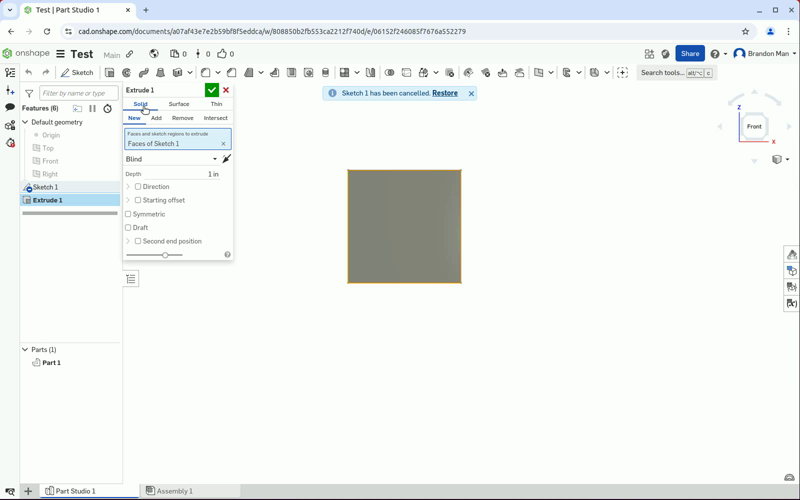
click(143, 106)
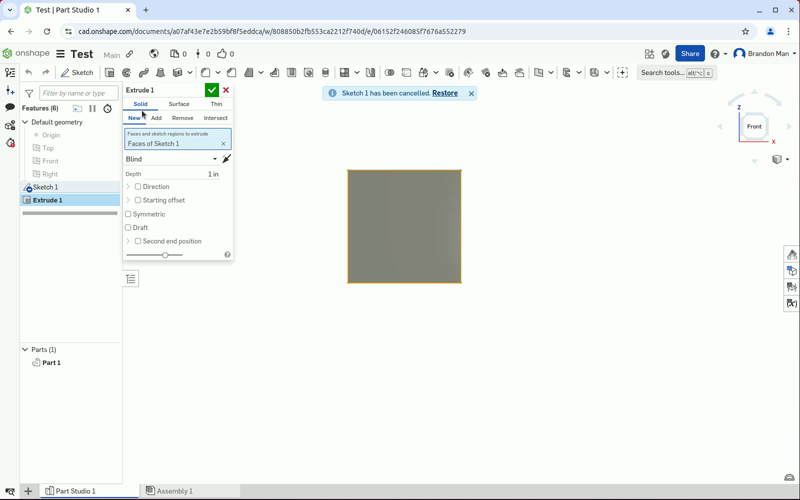
mouse_move(137, 120)
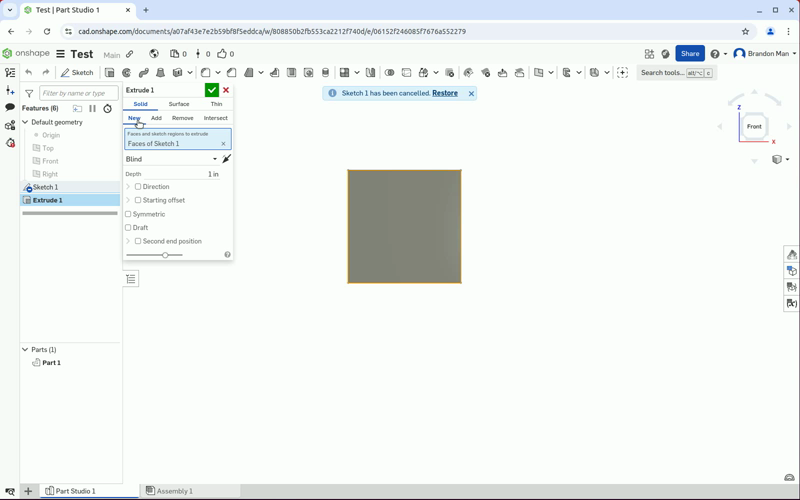
click(137, 120)
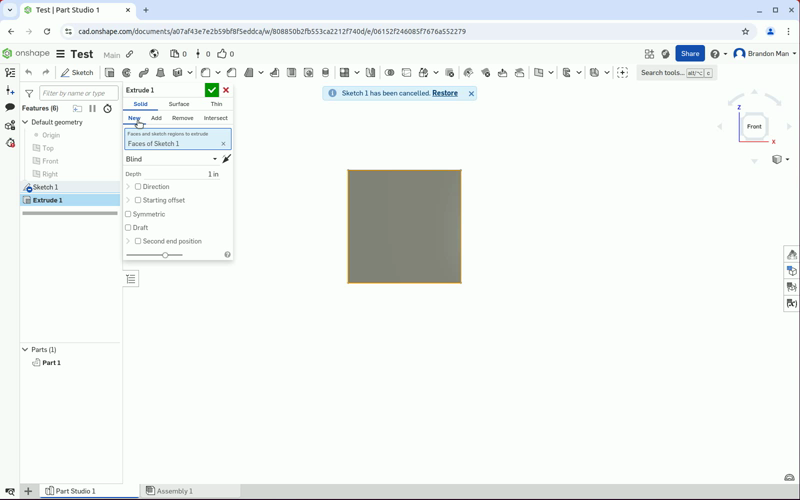
key(tab, 4)
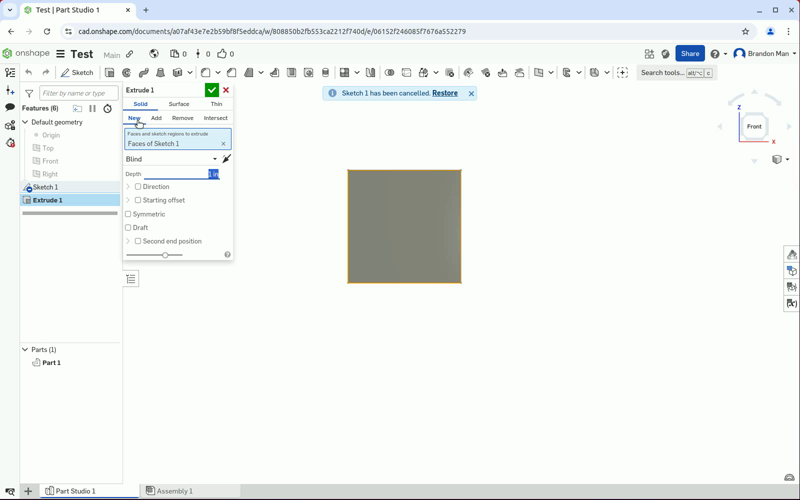
text(23.108)
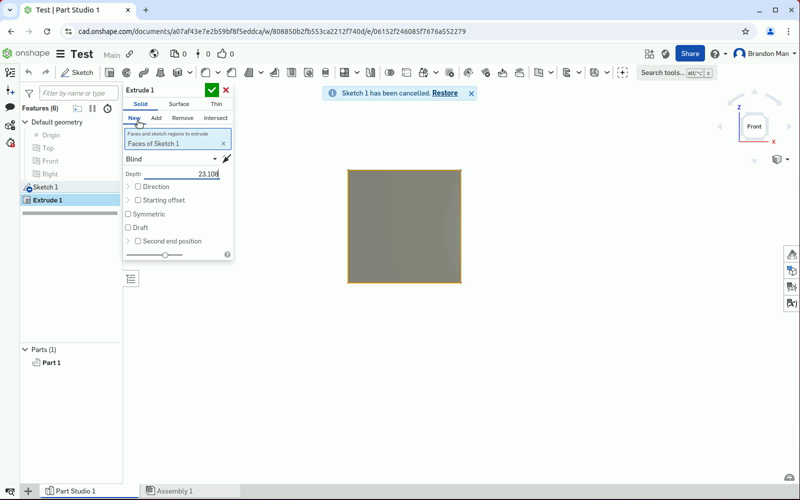
key(enter)
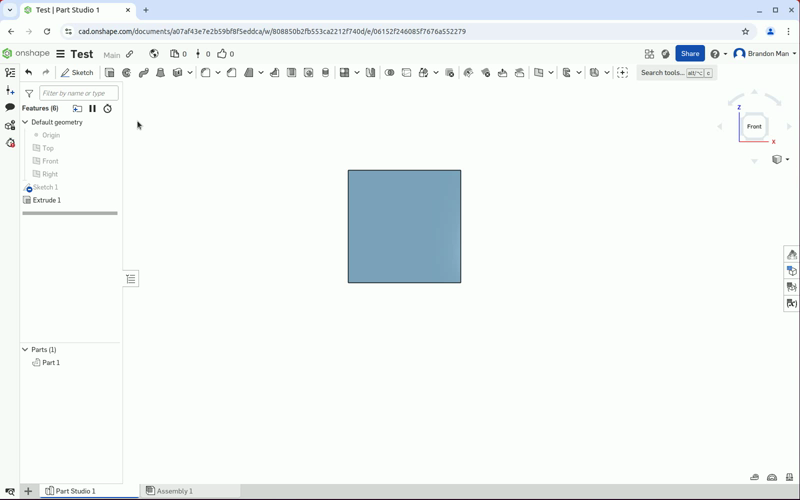
key(shift+h)
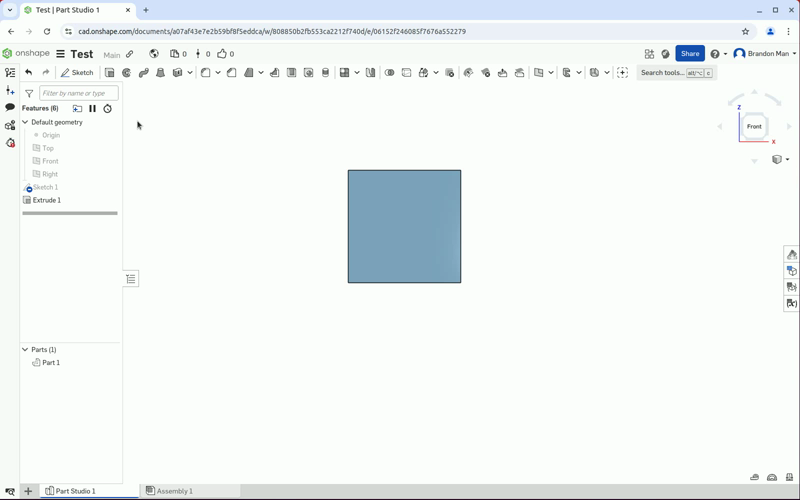
key(shift+h)
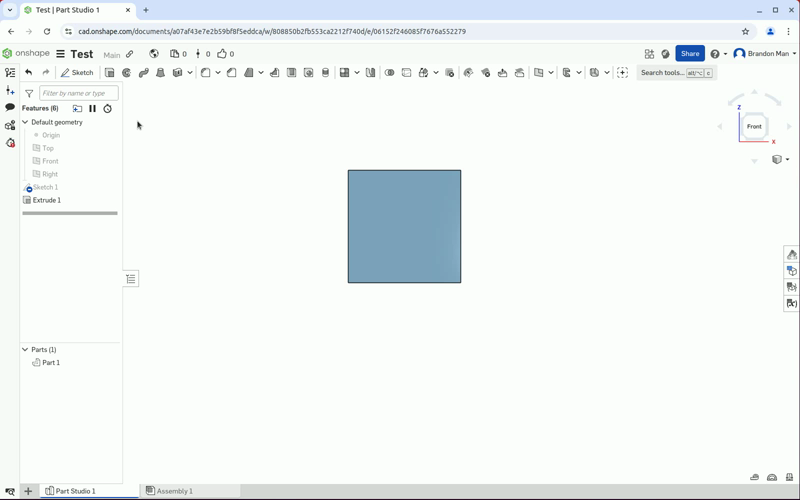
mouse_move(73, 189)
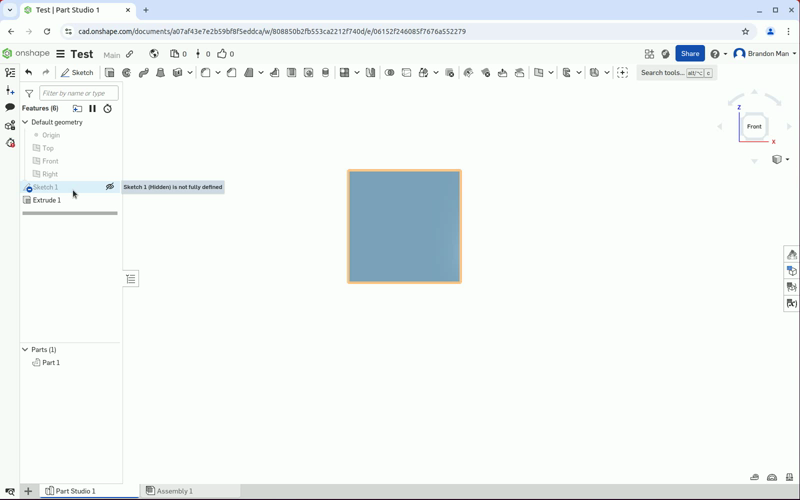
click(73, 189)
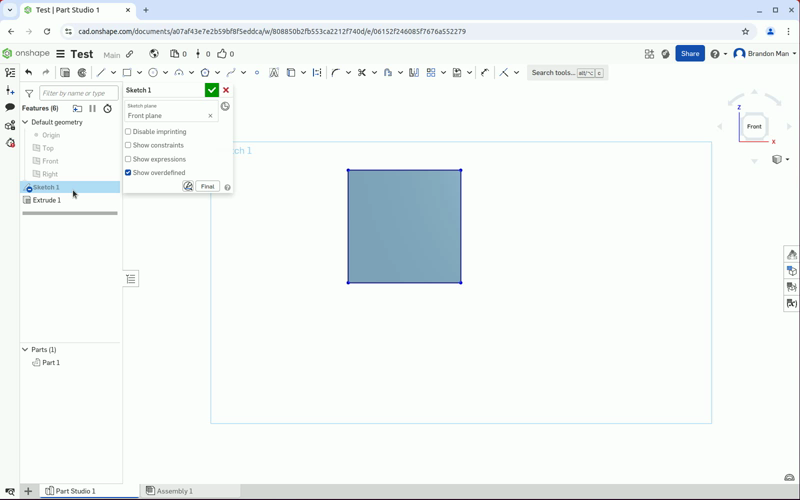
mouse_move(229, 92)
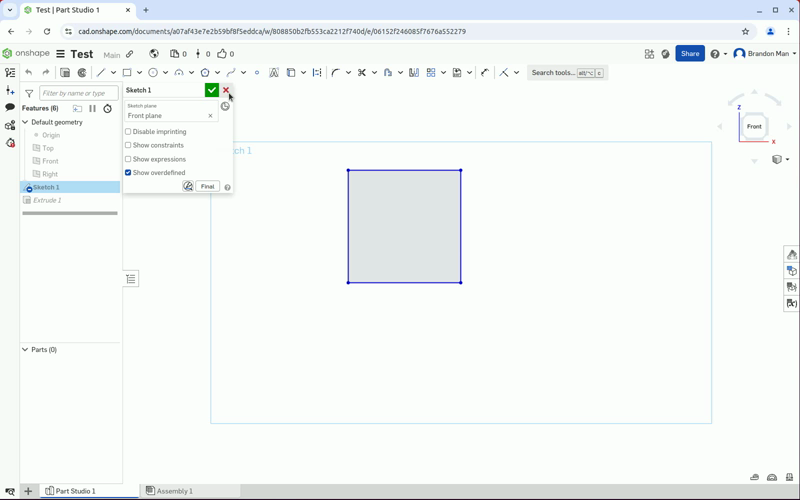
click(229, 92)
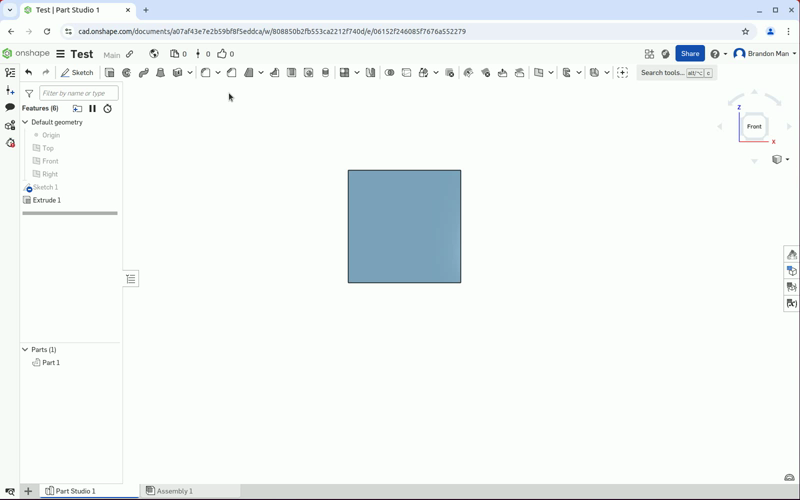
mouse_move(73, 352)
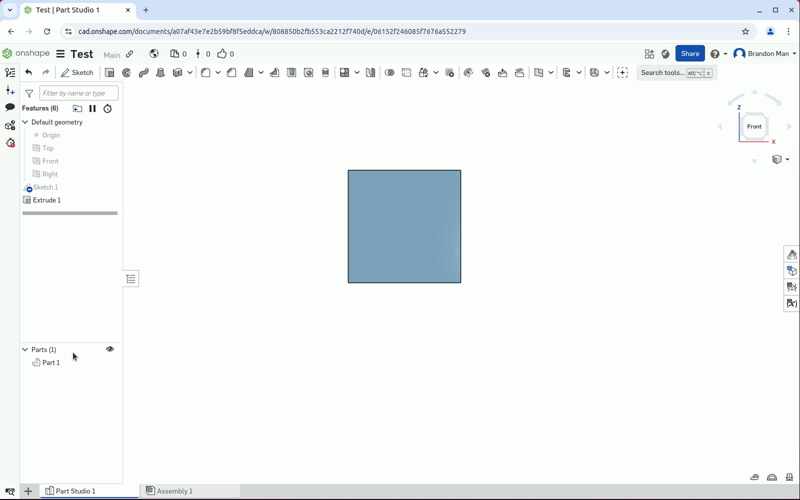
key(y)
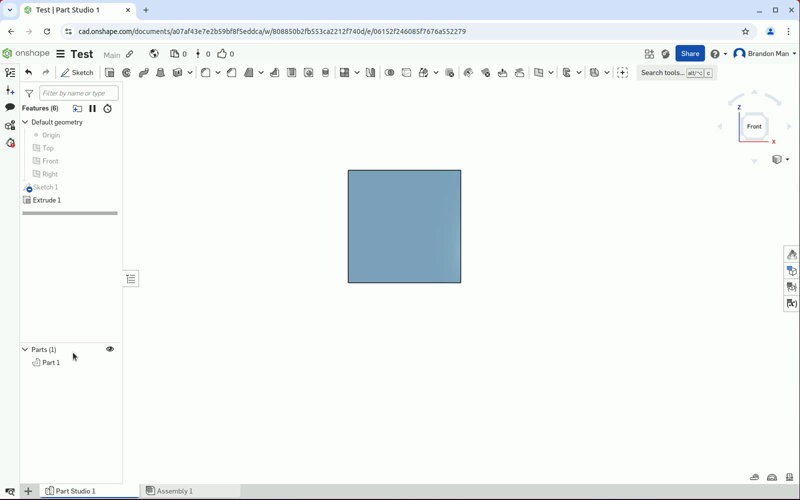
key(shift+p)
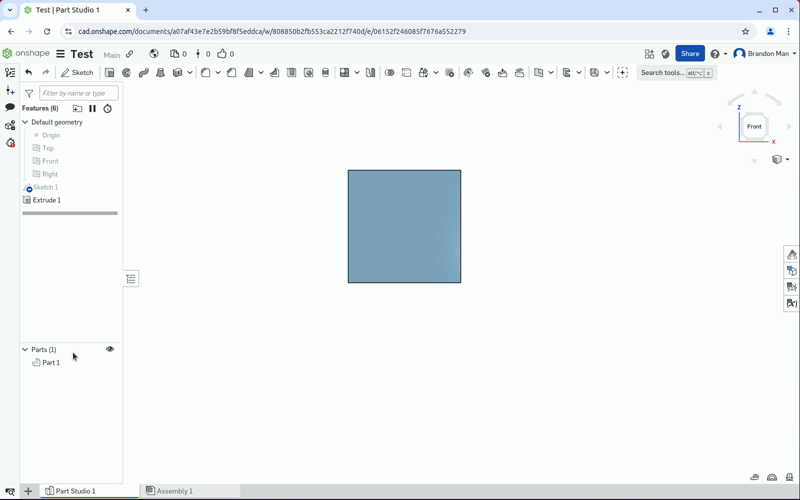
key(space)
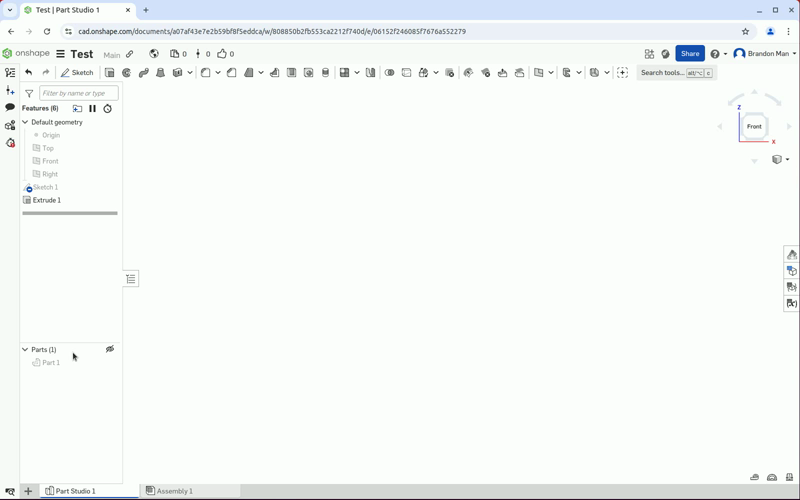
key_down(shift)
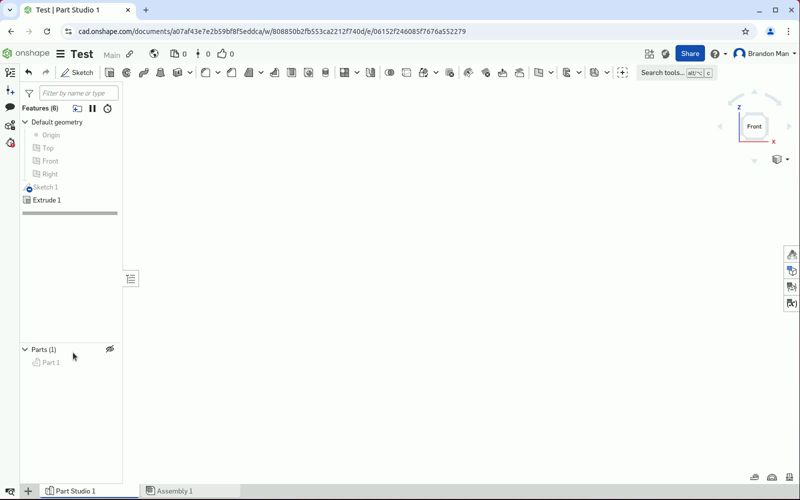
key(down)
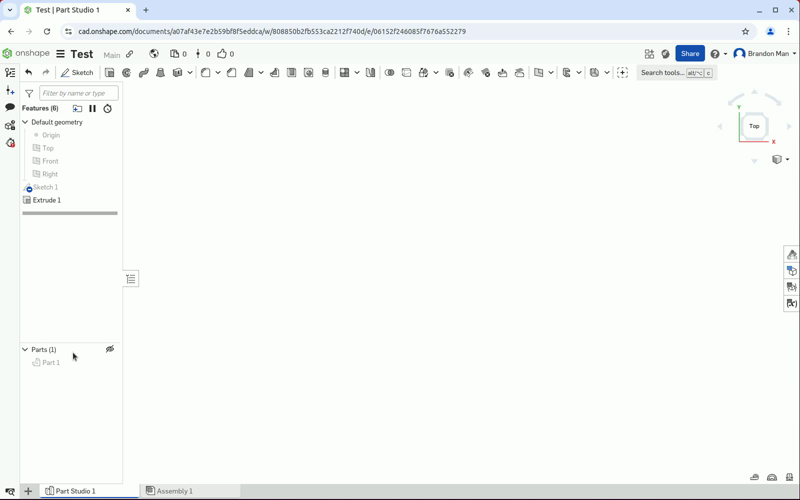
key_up(shift)
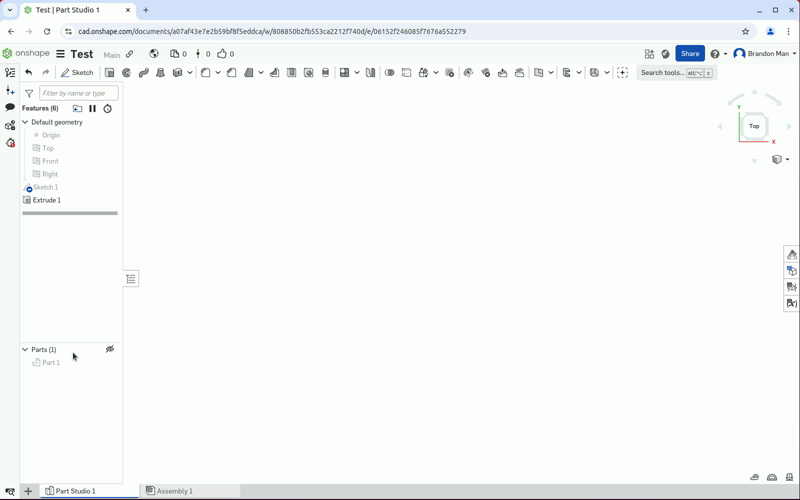
mouse_move(73, 352)
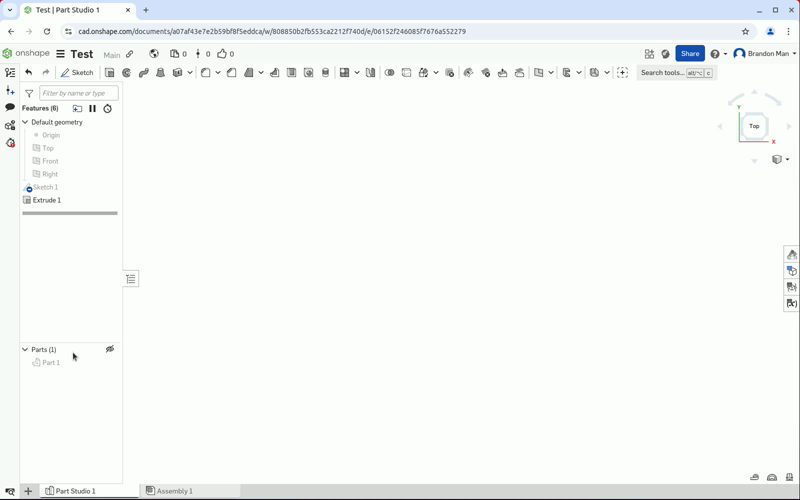
key(shift+y)
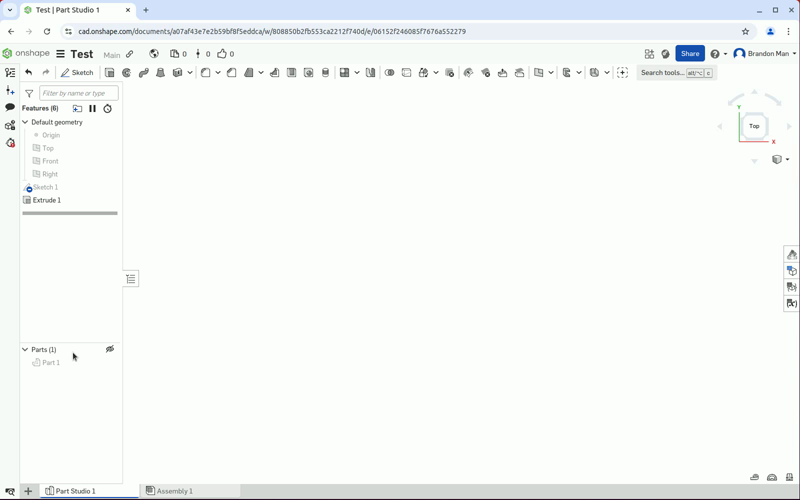
key(shift+s)
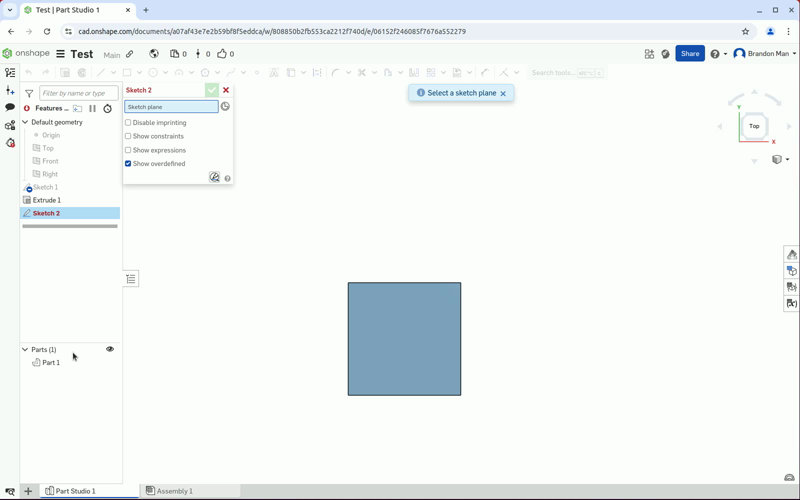
mouse_move(73, 150)
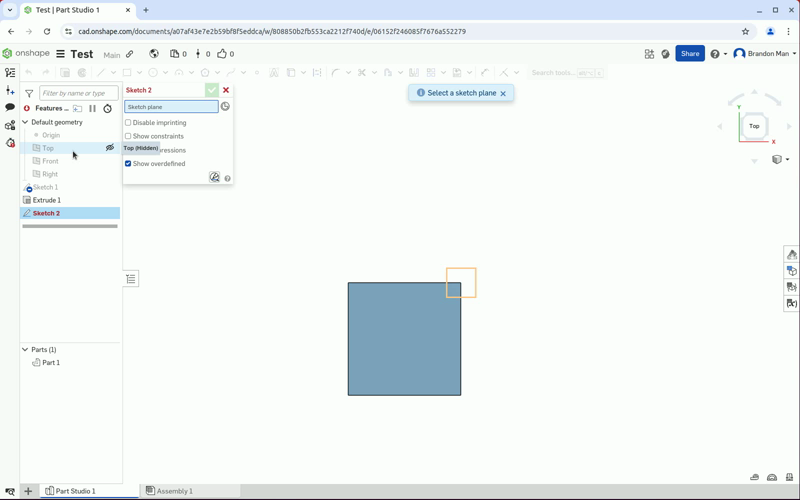
click(73, 150)
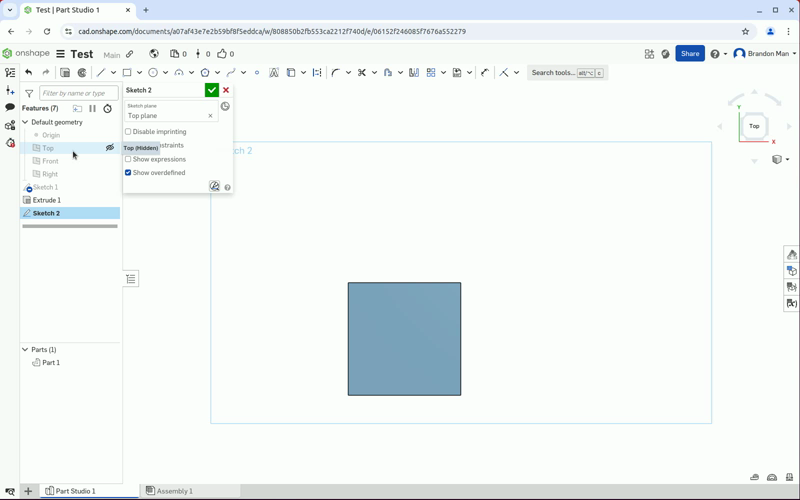
mouse_move(73, 352)
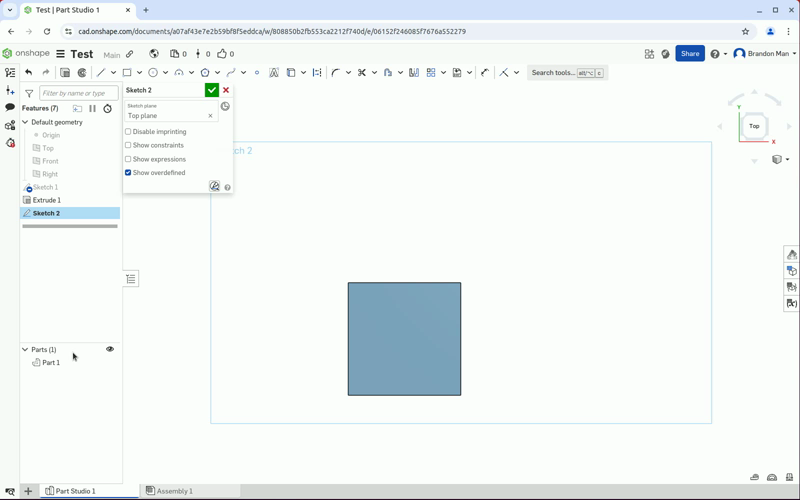
key(y)
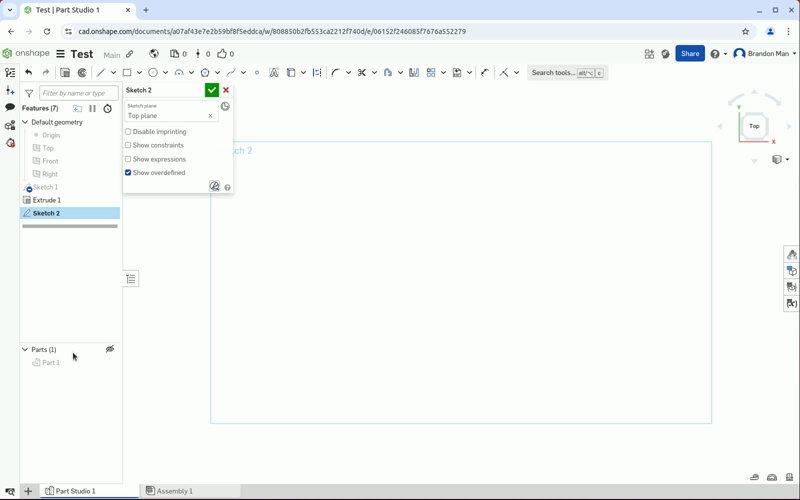
key(l)
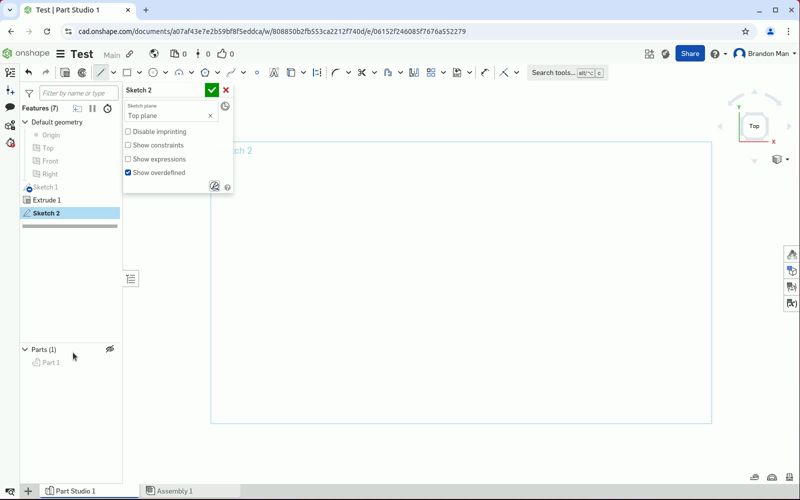
key_down(shift)
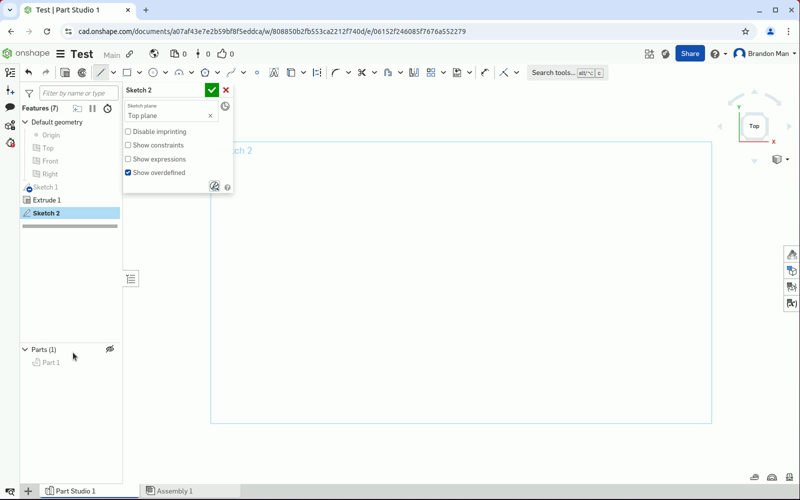
mouse_move(353, 390)
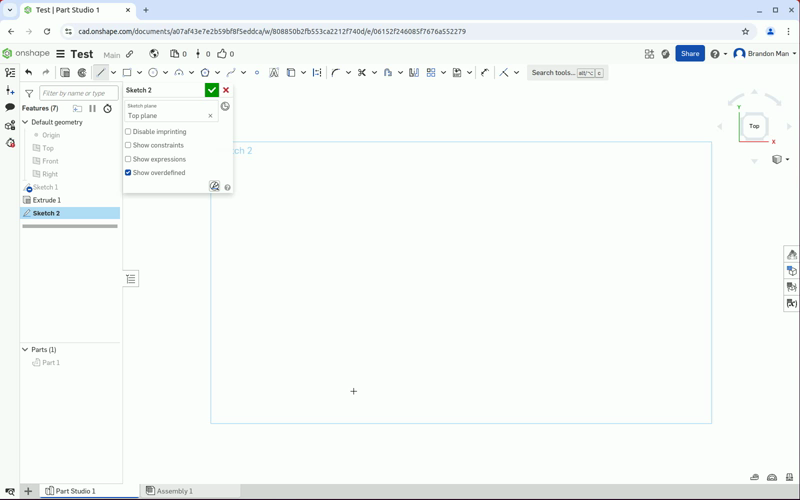
click(353, 390)
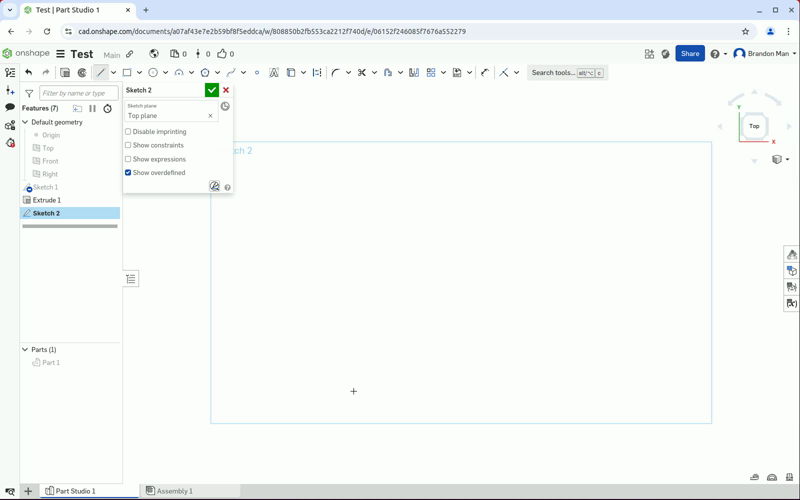
key_up(shift)
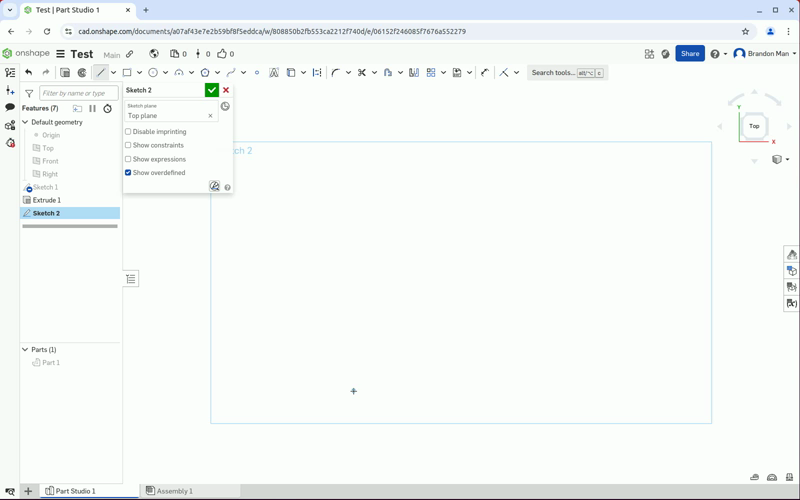
key_down(shift)
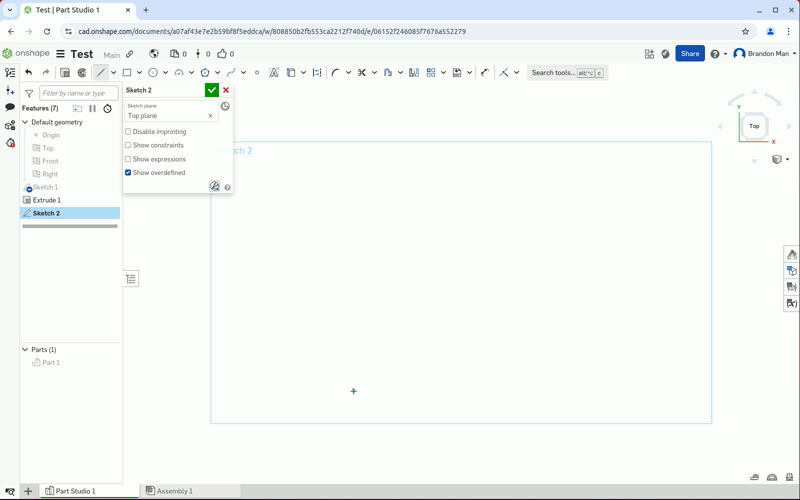
mouse_move(457, 390)
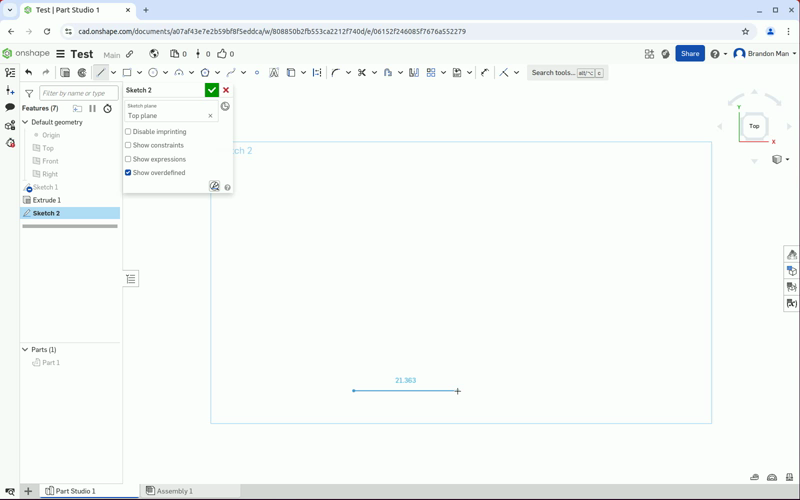
click(457, 390)
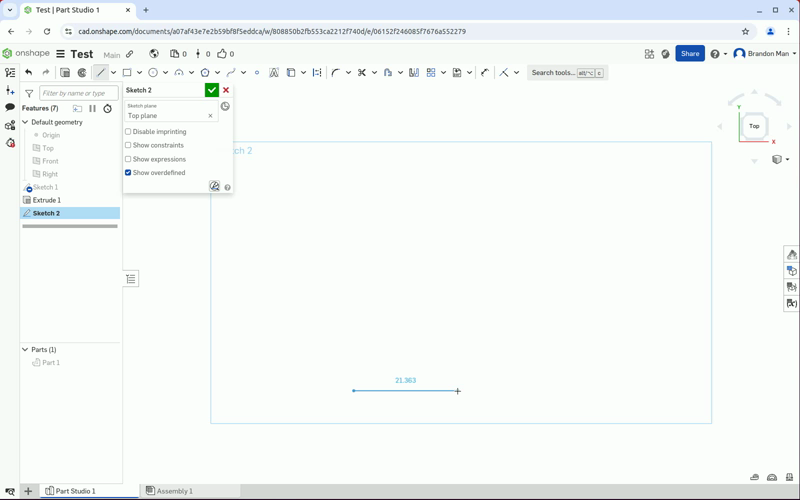
key_up(shift)
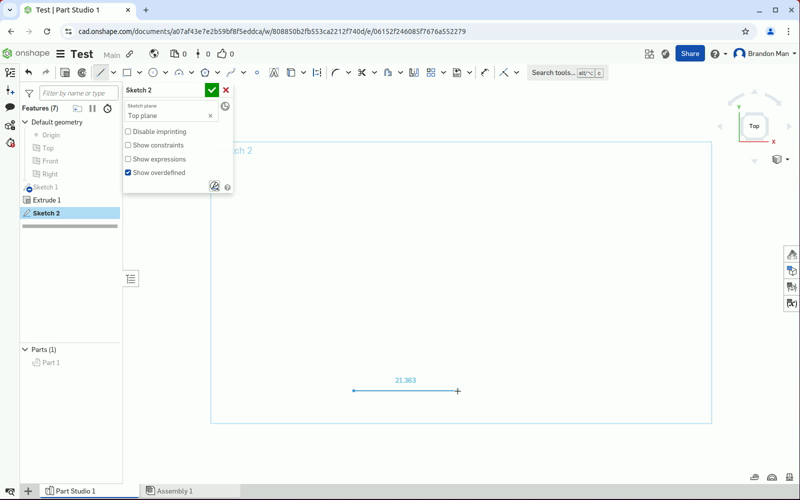
key_down(shift)
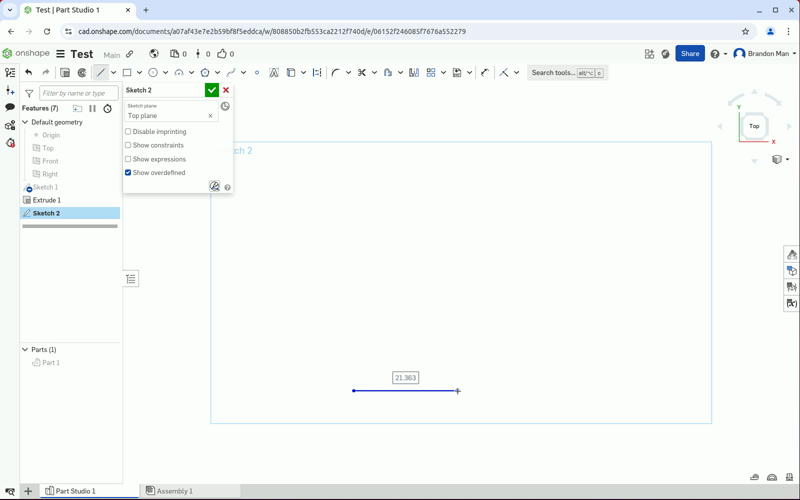
mouse_move(457, 289)
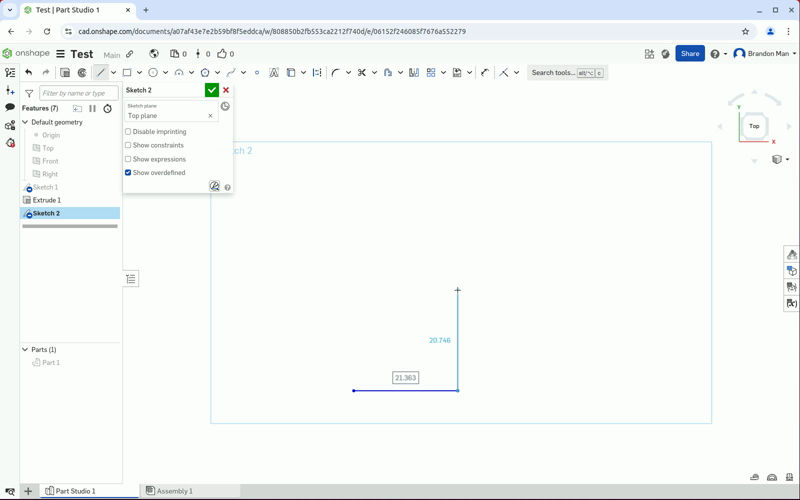
click(457, 289)
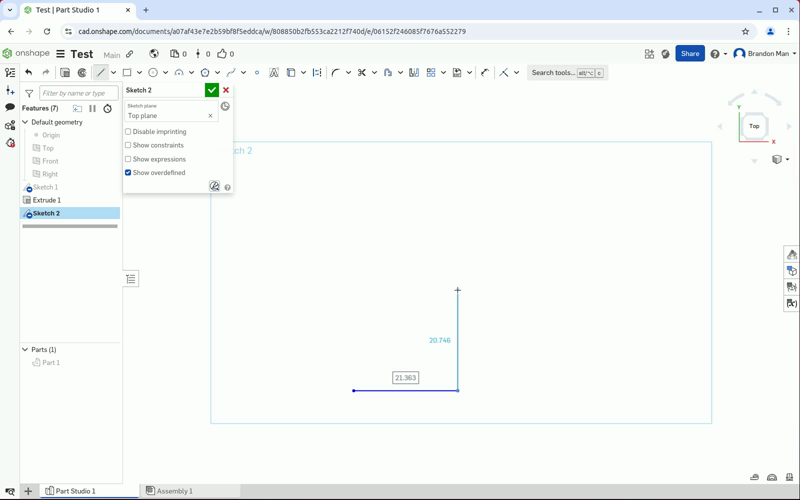
key_up(shift)
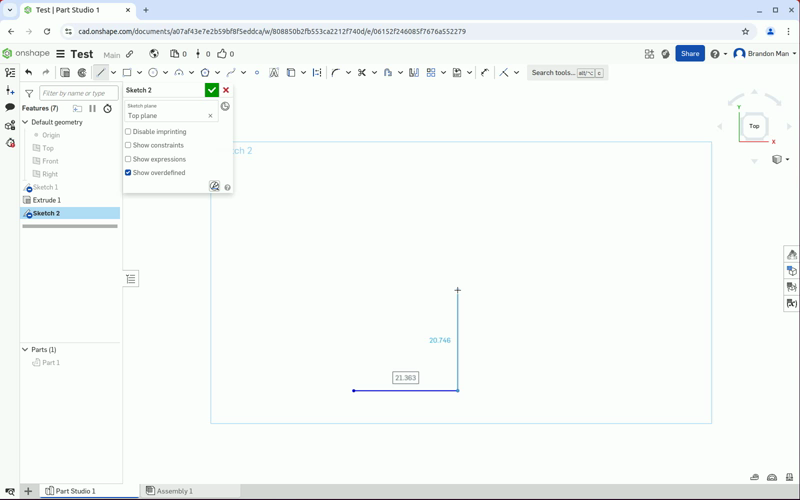
key_down(shift)
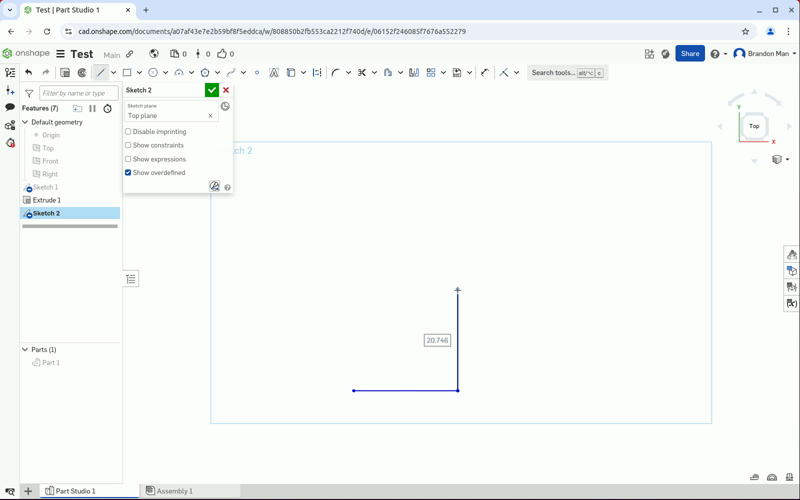
mouse_move(353, 289)
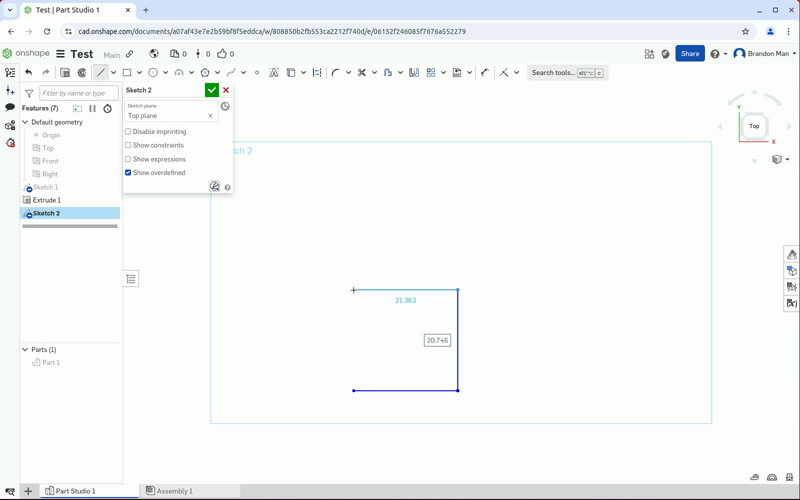
click(353, 289)
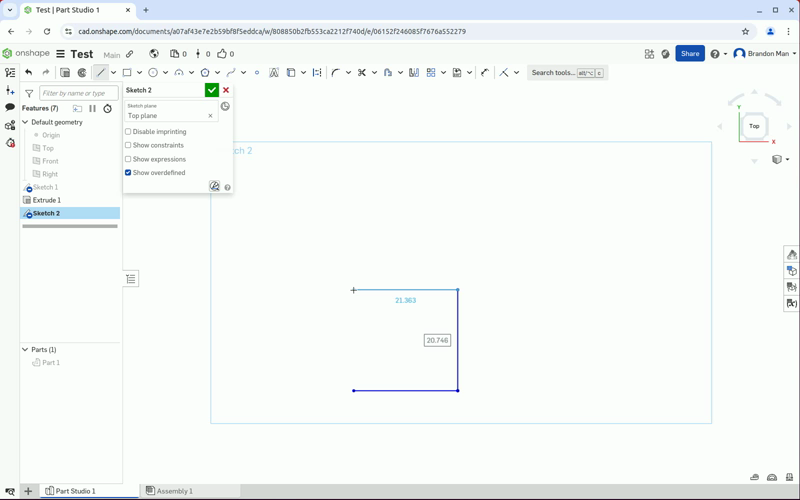
key_up(shift)
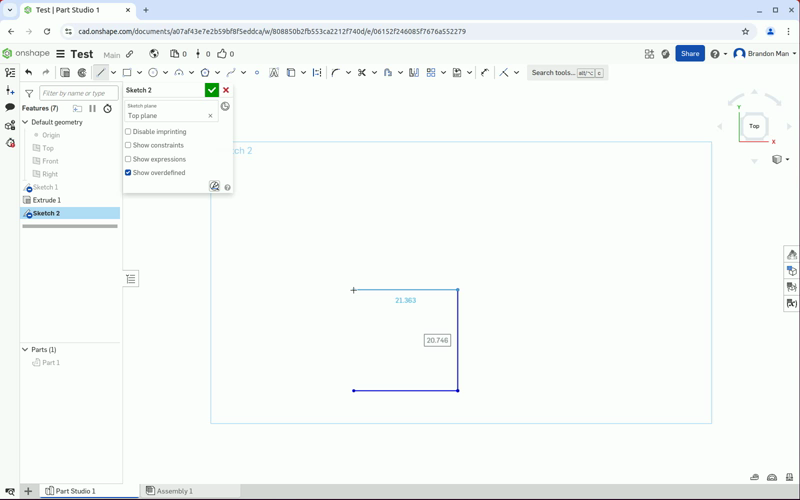
key_down(shift)
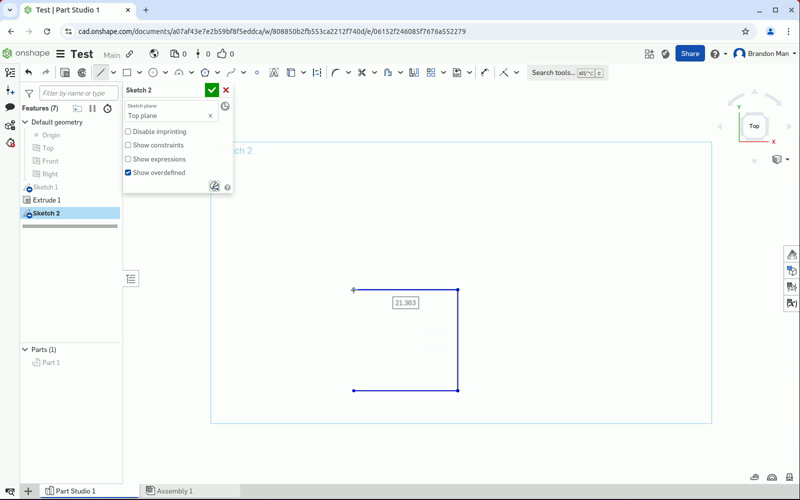
mouse_move(353, 390)
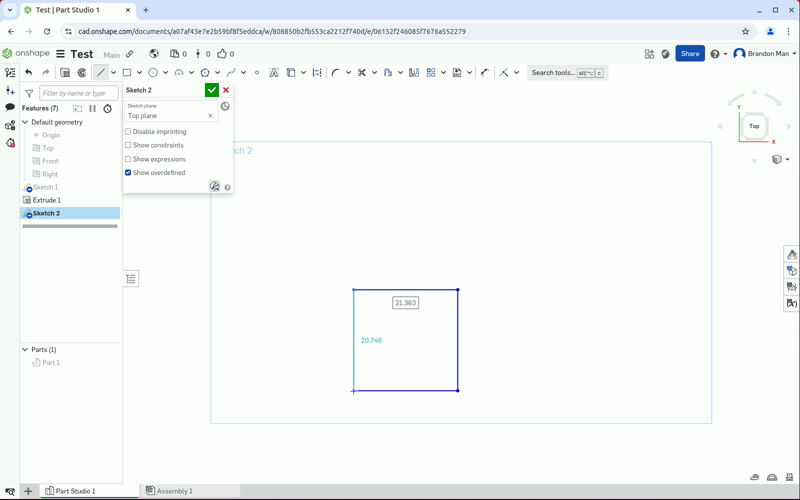
key_up(shift)
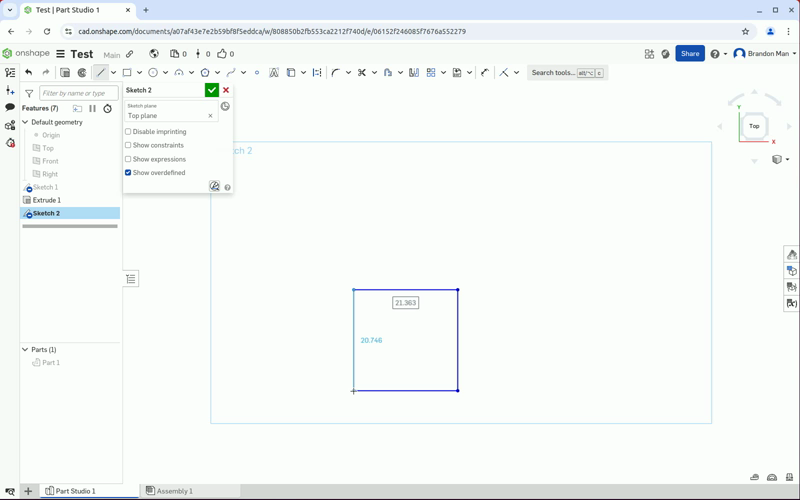
click(353, 390)
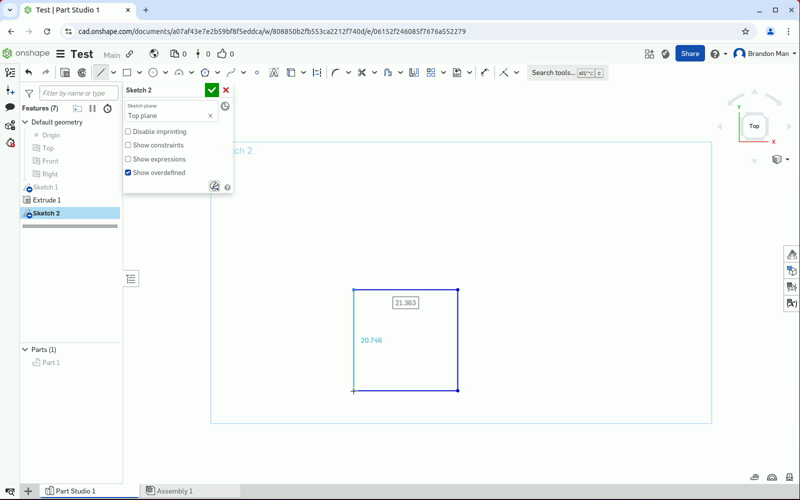
key(esc)
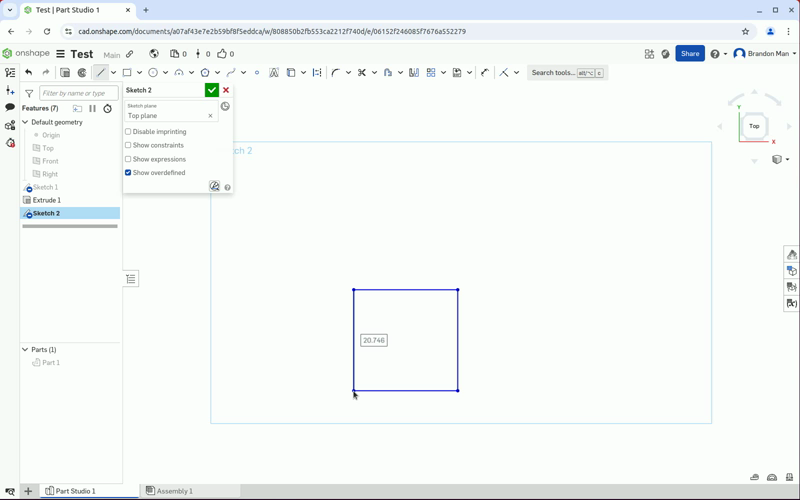
mouse_move(422, 308)
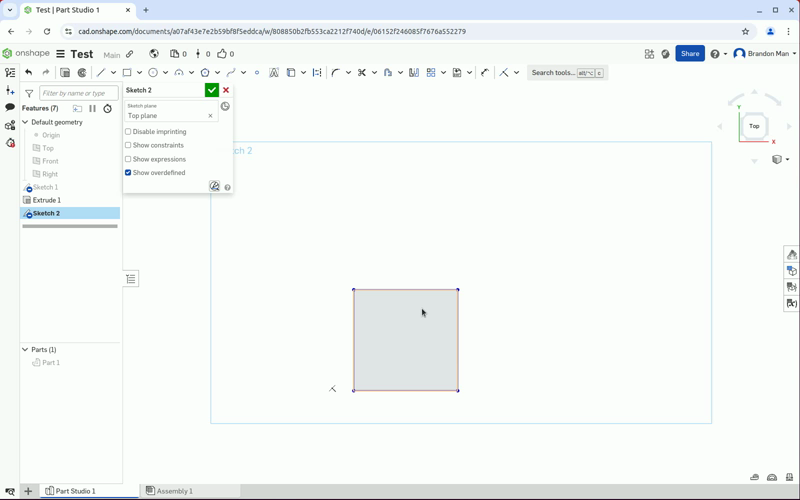
click(422, 308)
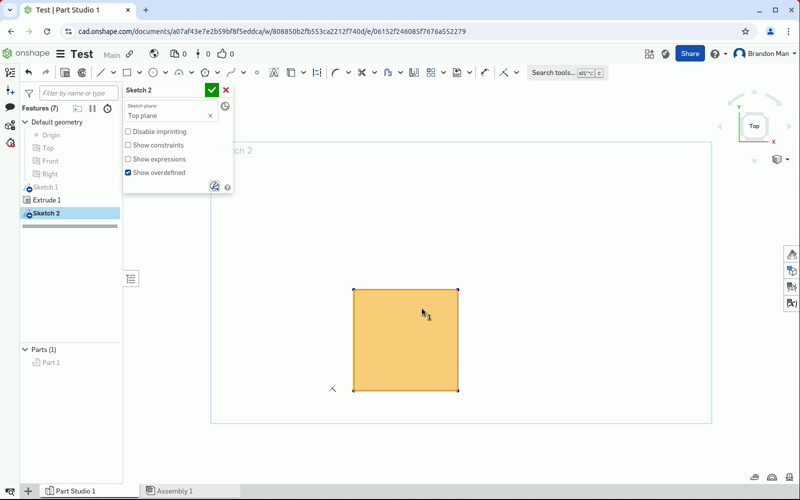
mouse_move(73, 352)
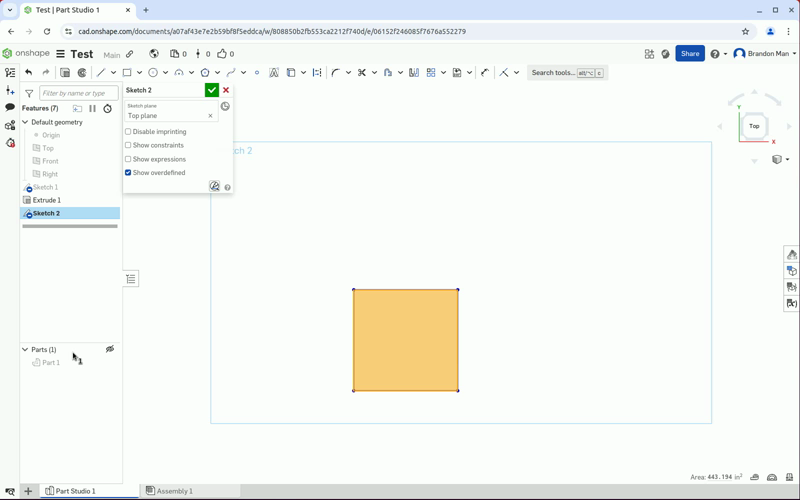
key(shift+y)
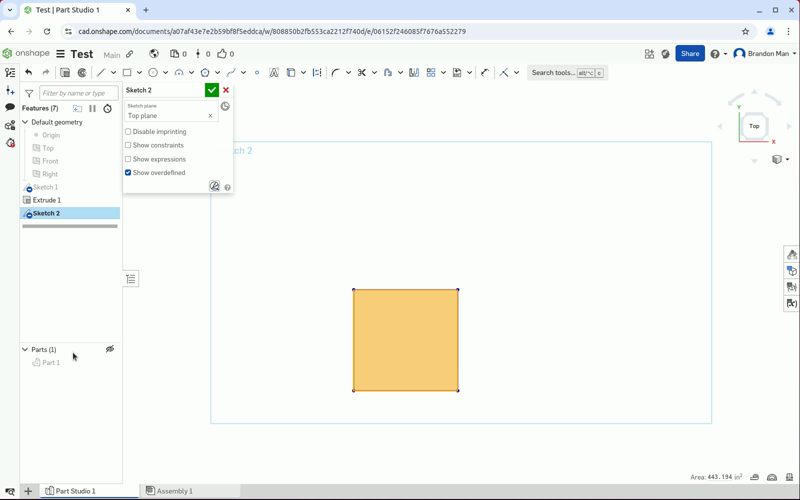
key(shift+e)
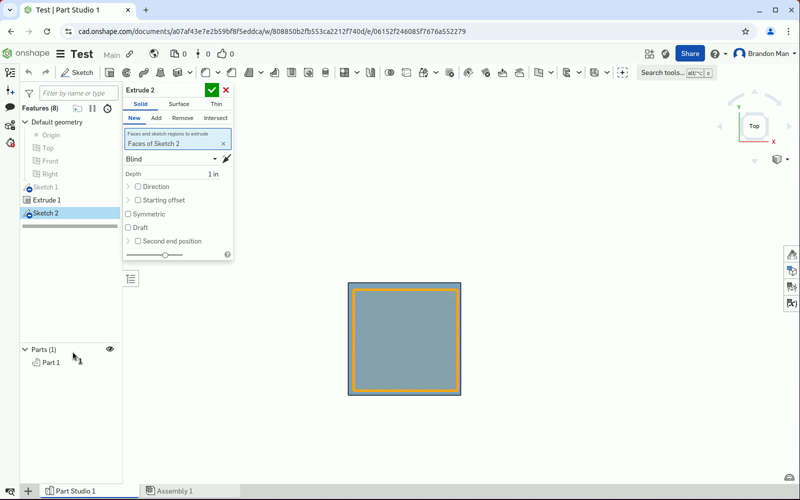
mouse_move(143, 106)
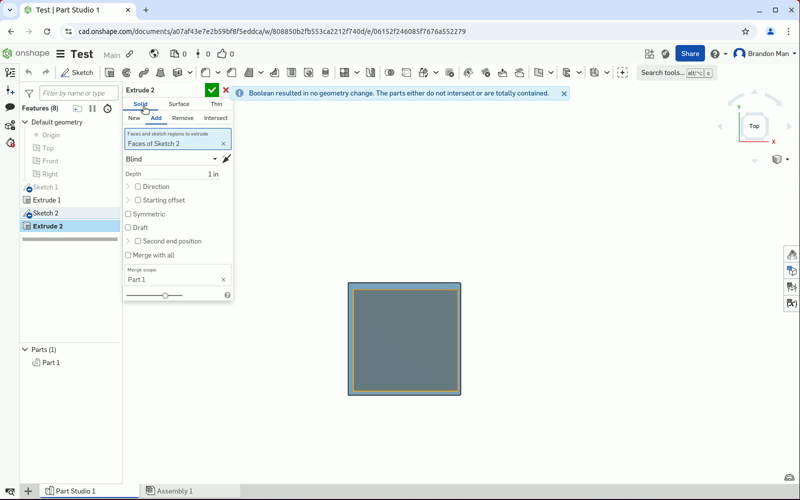
click(143, 106)
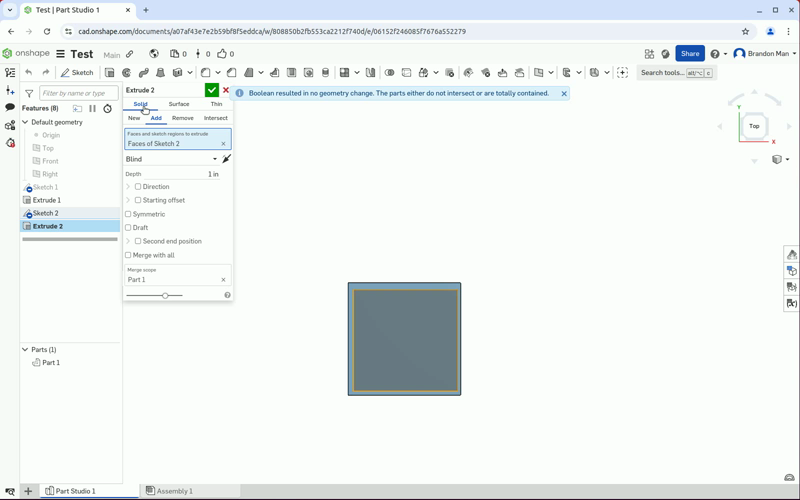
mouse_move(186, 120)
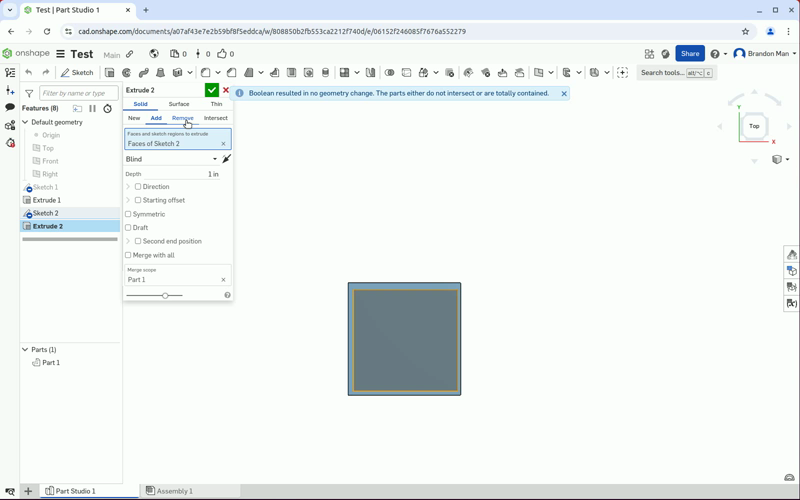
click(186, 120)
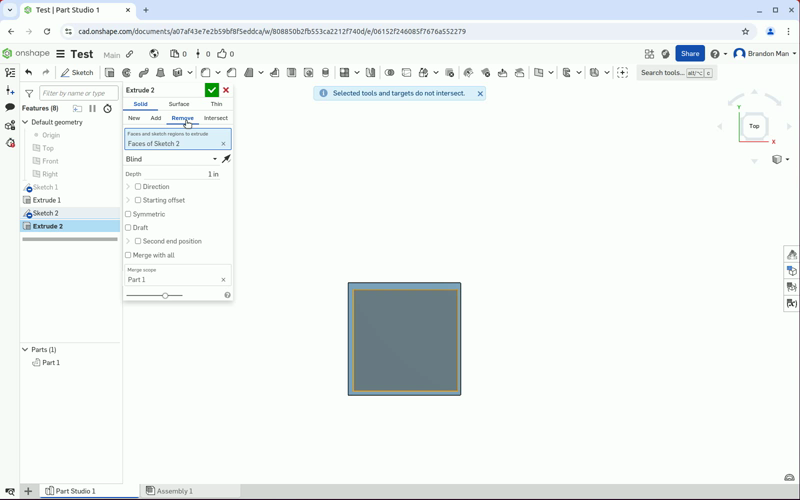
key(tab, 4)
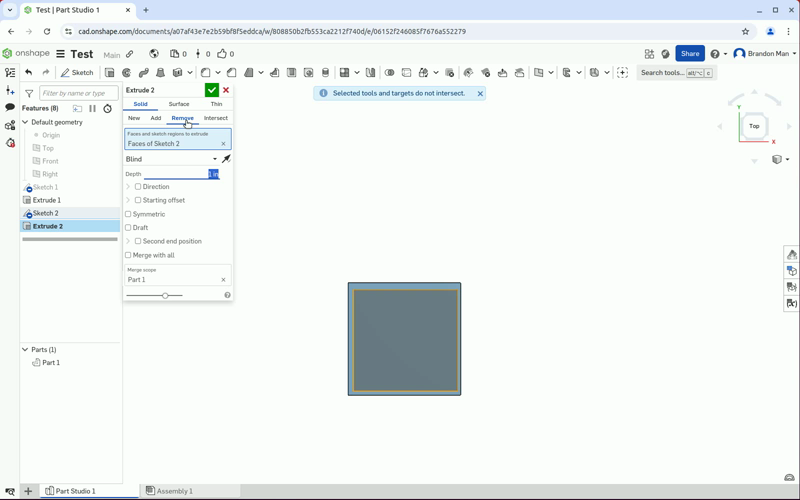
text(-19.979)
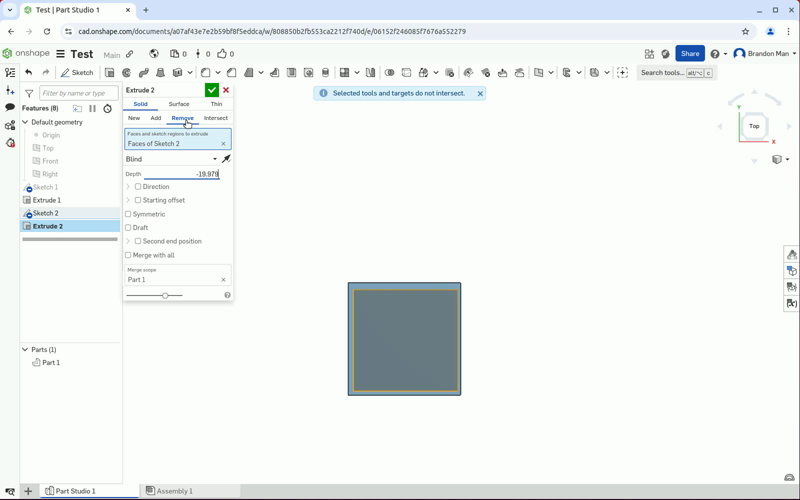
key(tab, 6)
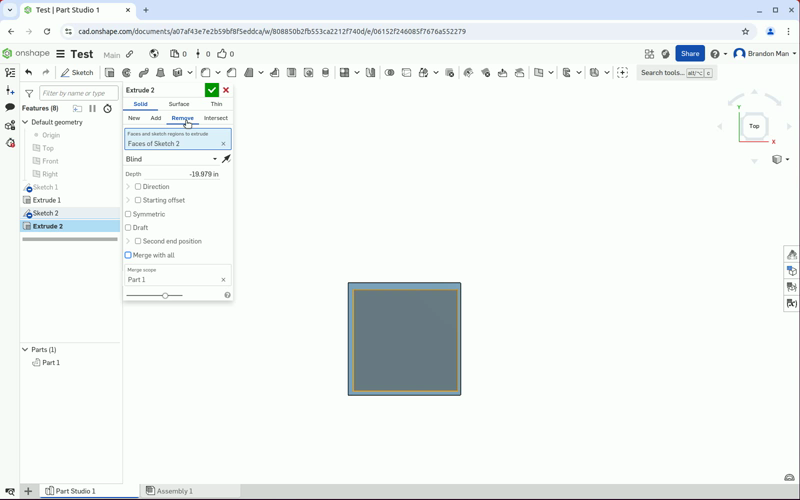
key(space)
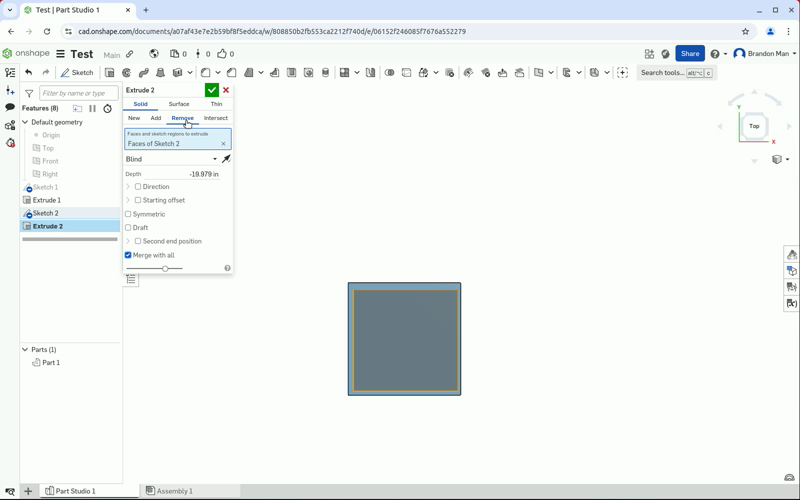
key(enter)
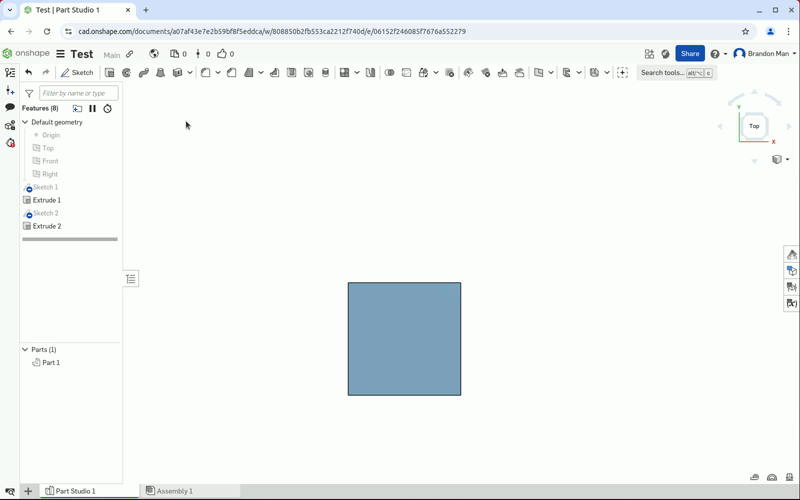
key(shift+h)
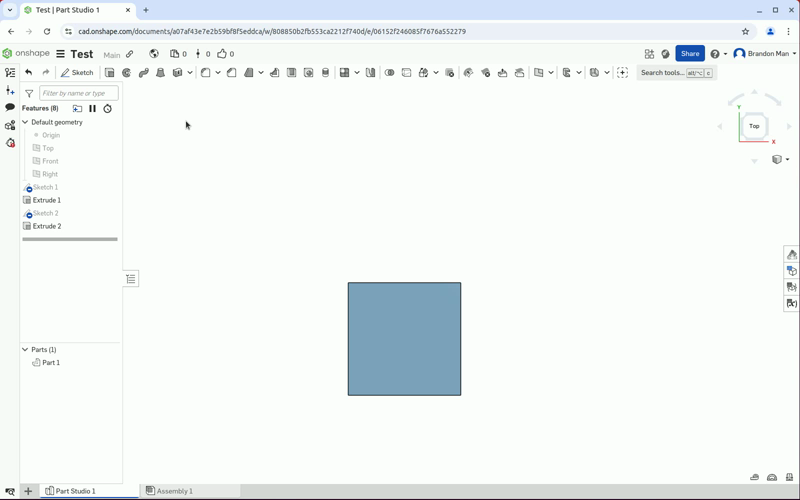
key(shift+h)
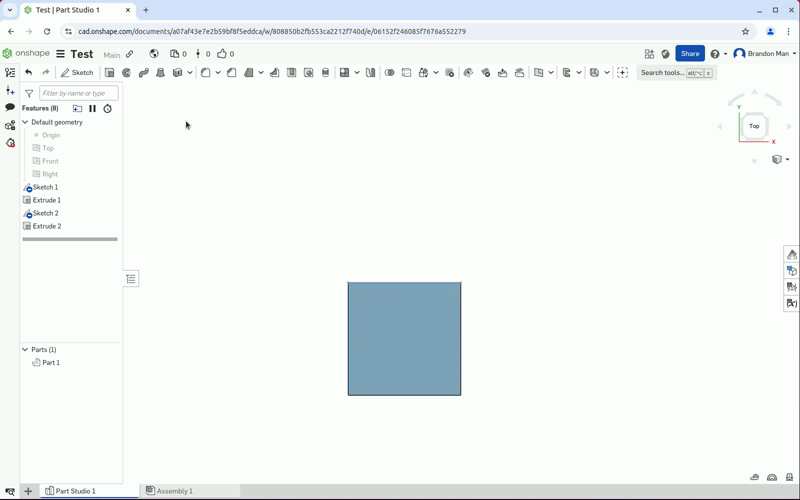
key(shift+7)
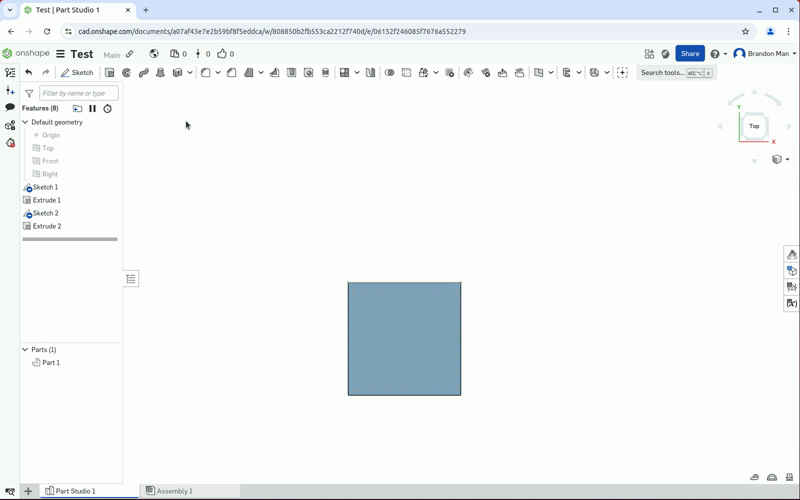
key(up, 3)
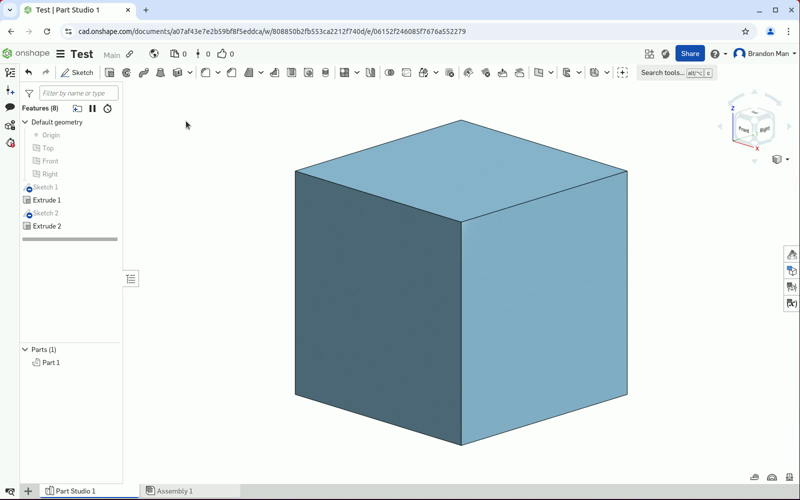
key(left, 3)
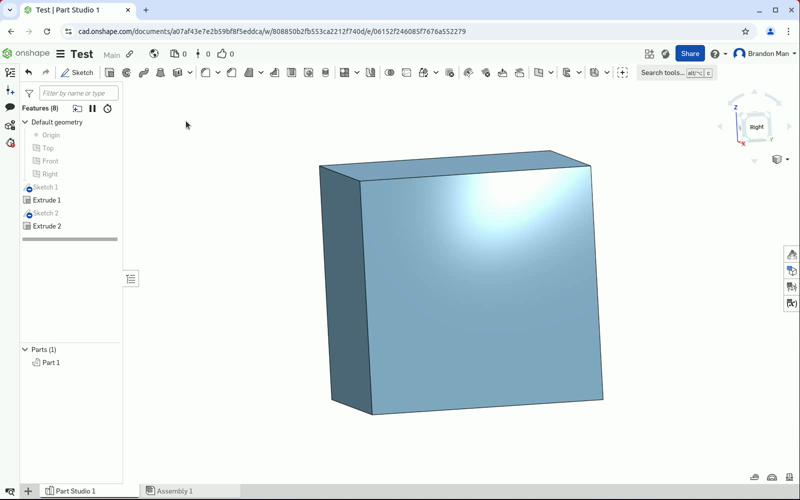
key(right, 3)
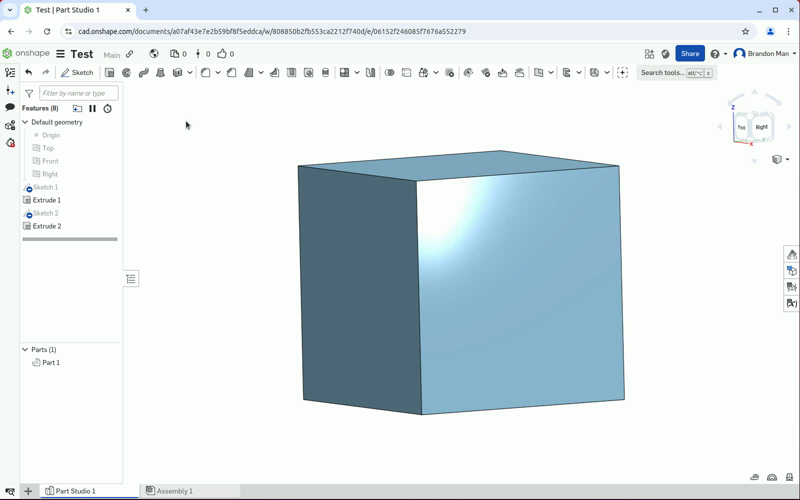
key(down, 3)
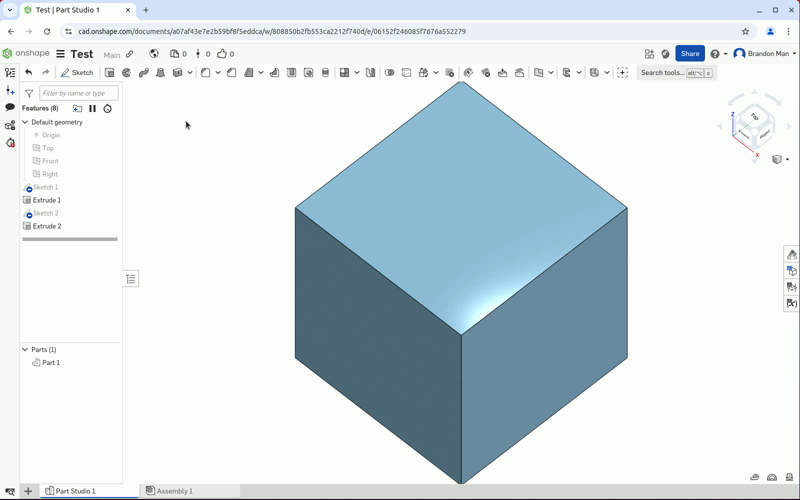
mouse_move(73, 189)
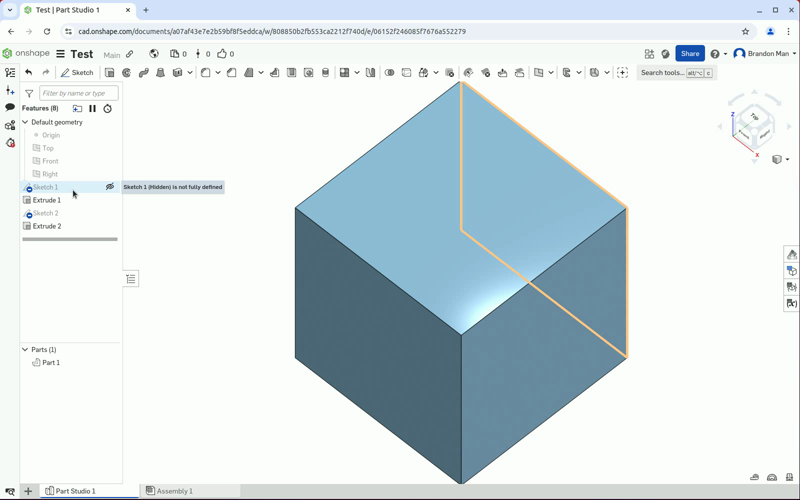
click(73, 189)